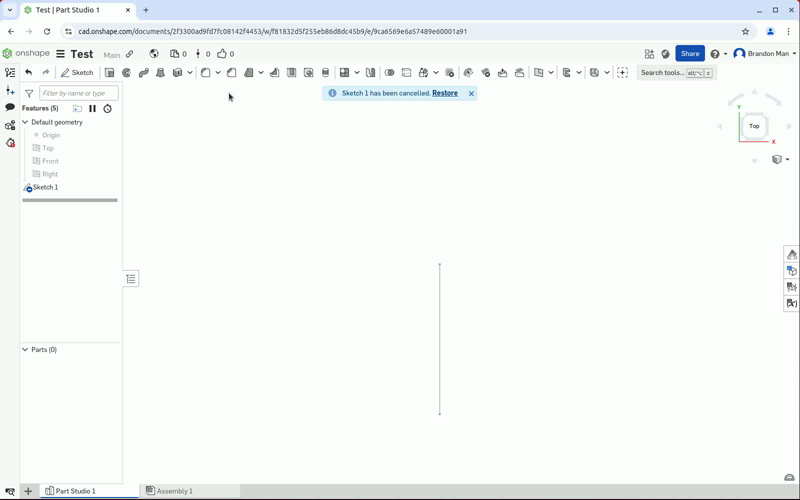
key(shift+h)
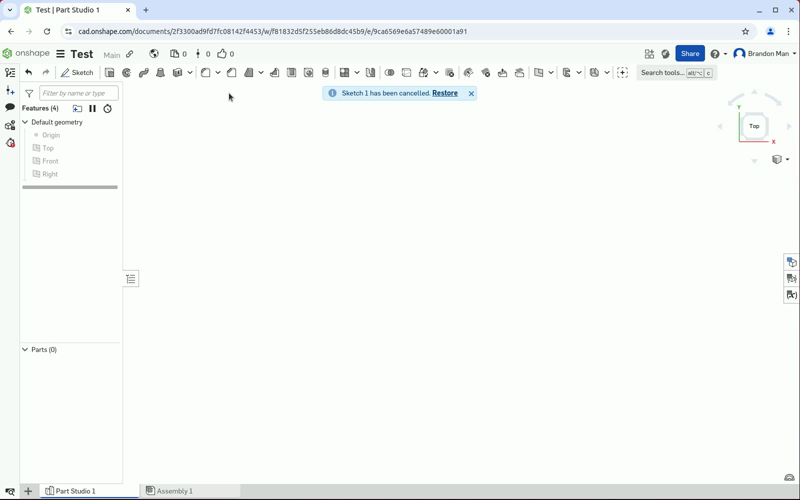
mouse_move(73, 352)
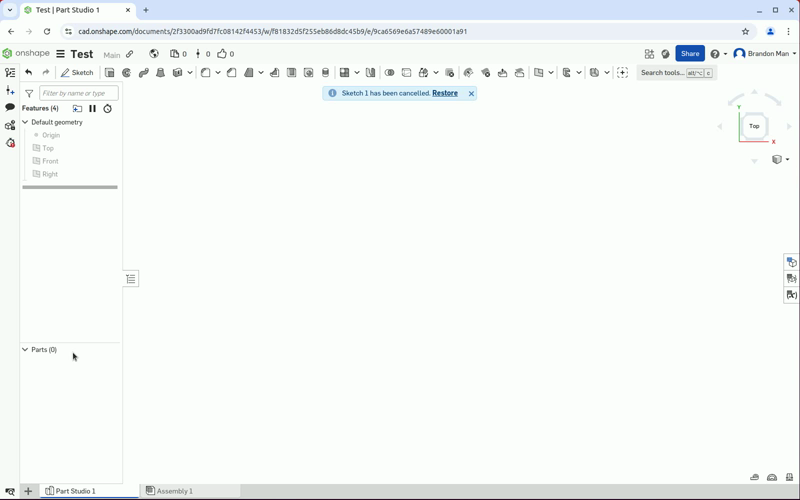
key(y)
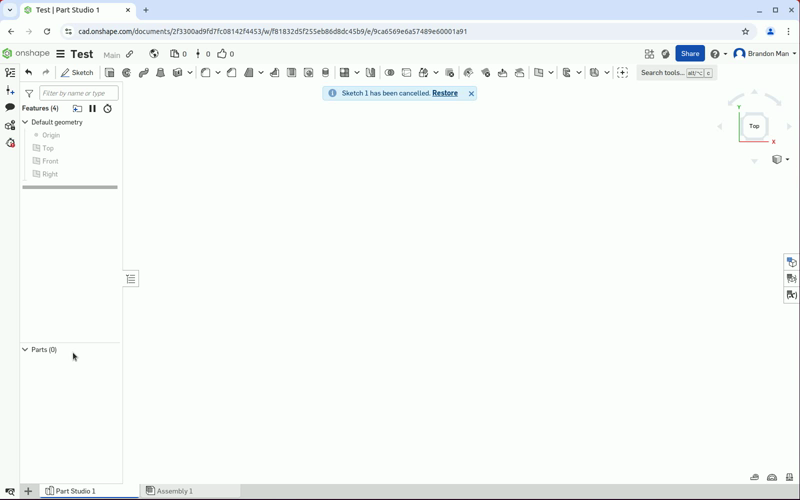
key(shift+p)
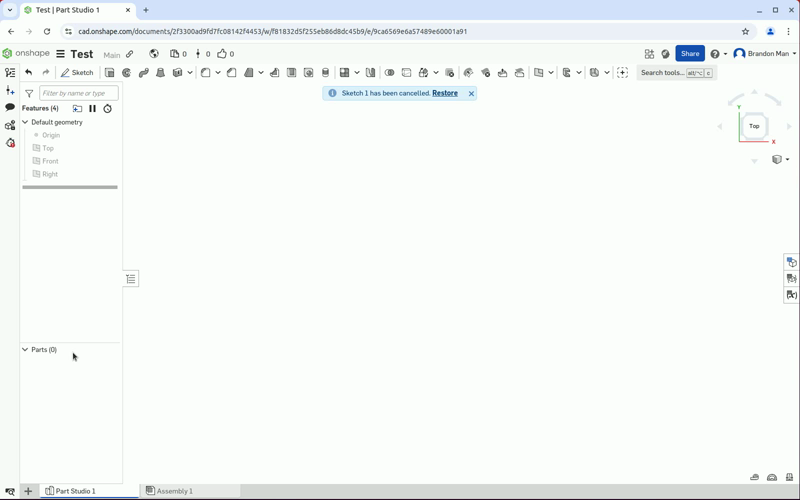
key(space)
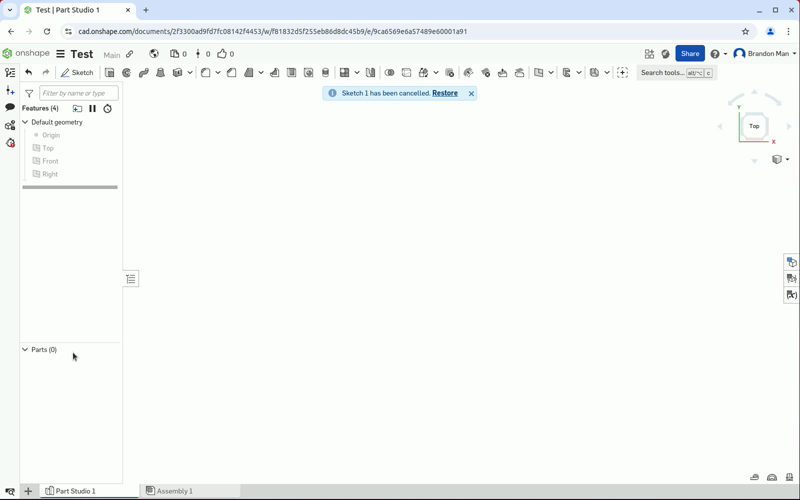
key_down(shift)
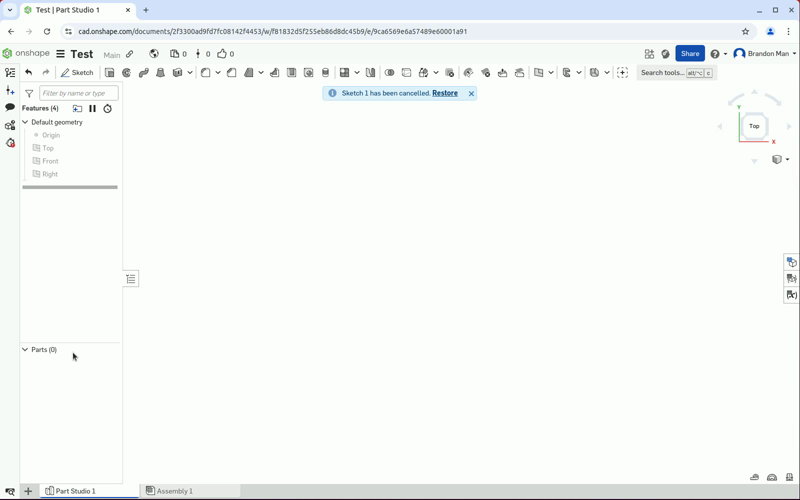
key(up)
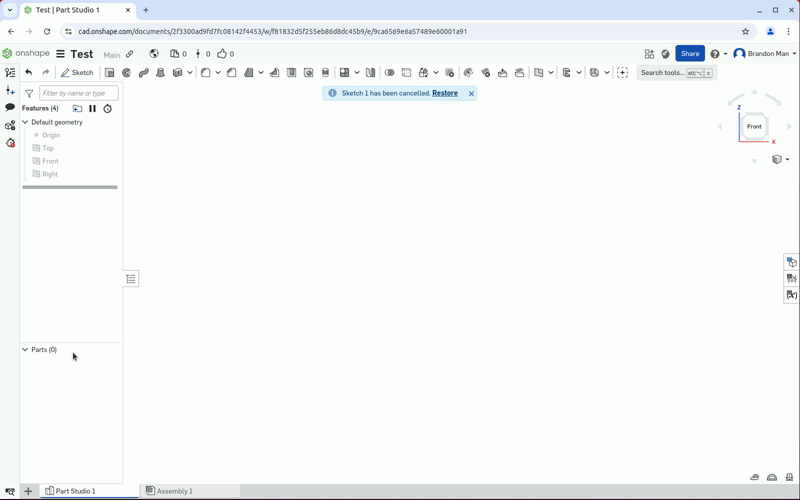
key_up(shift)
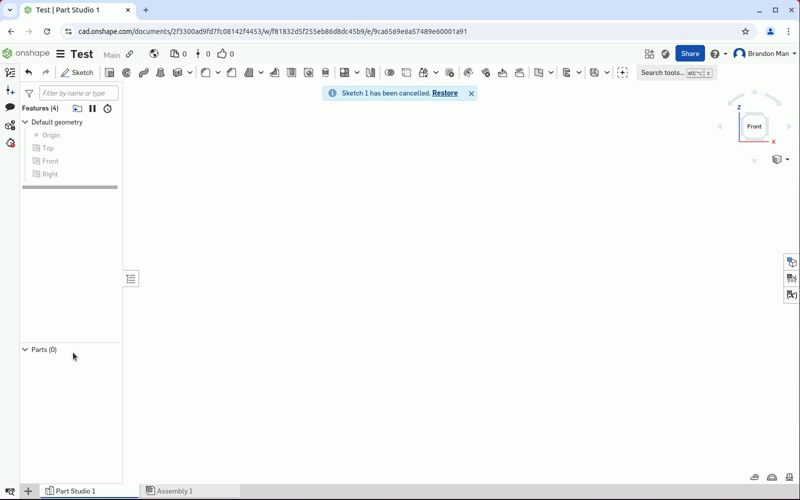
key(space)
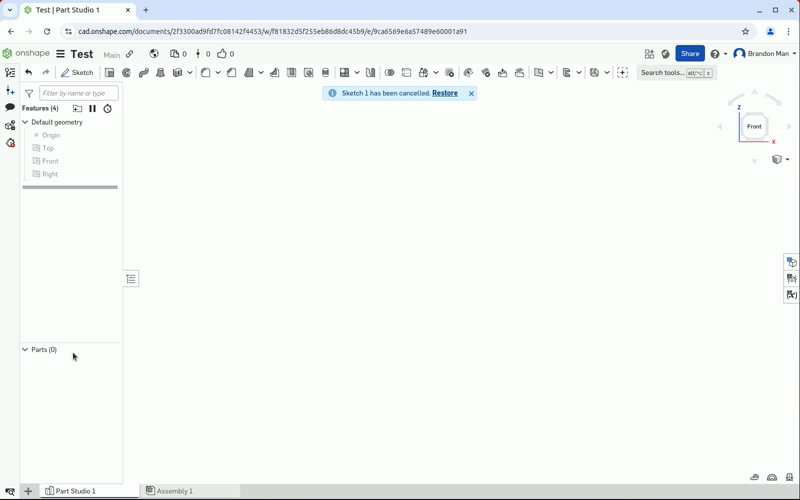
key_down(shift)
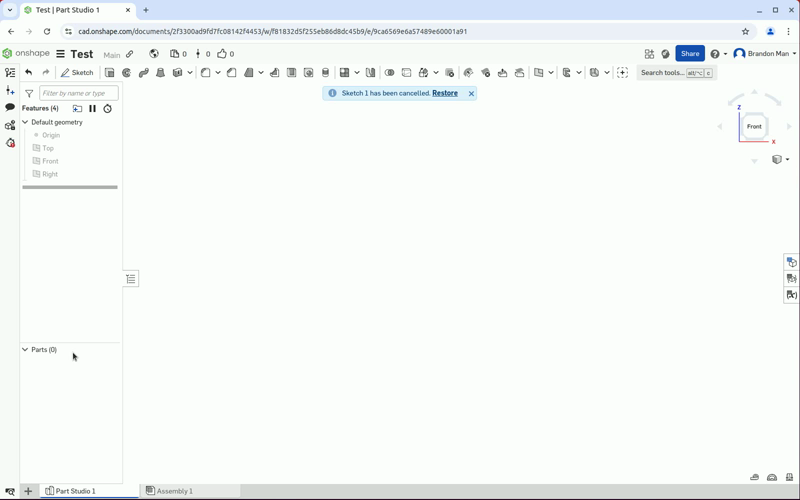
key(left)
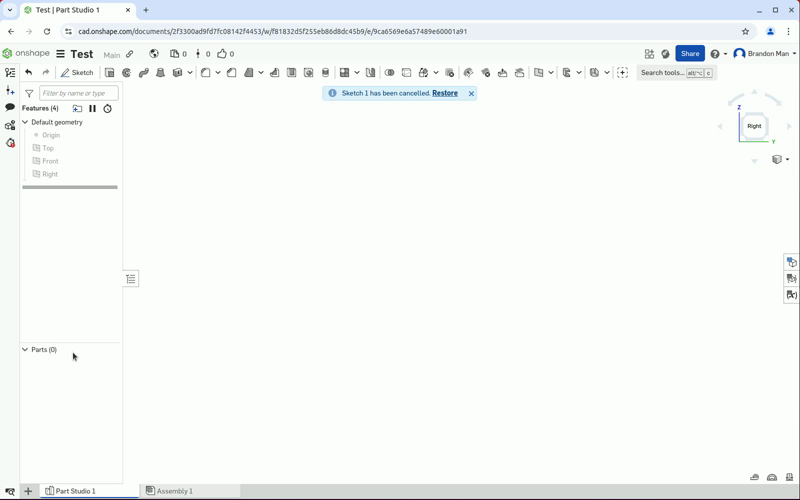
key_up(shift)
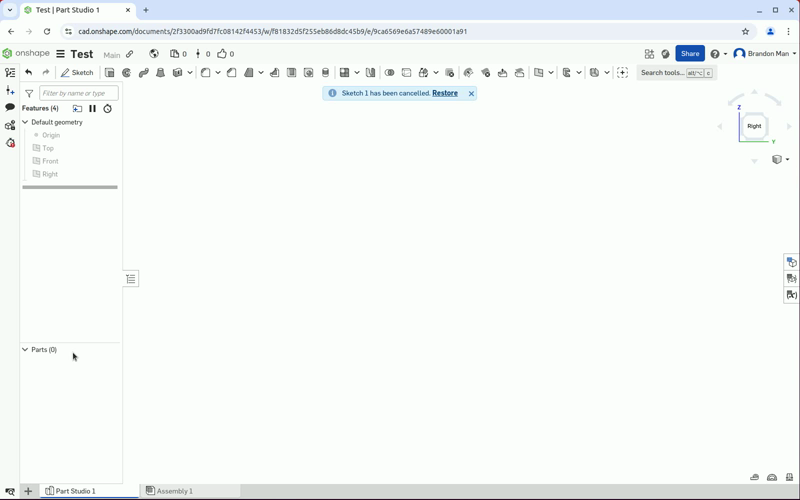
mouse_move(73, 352)
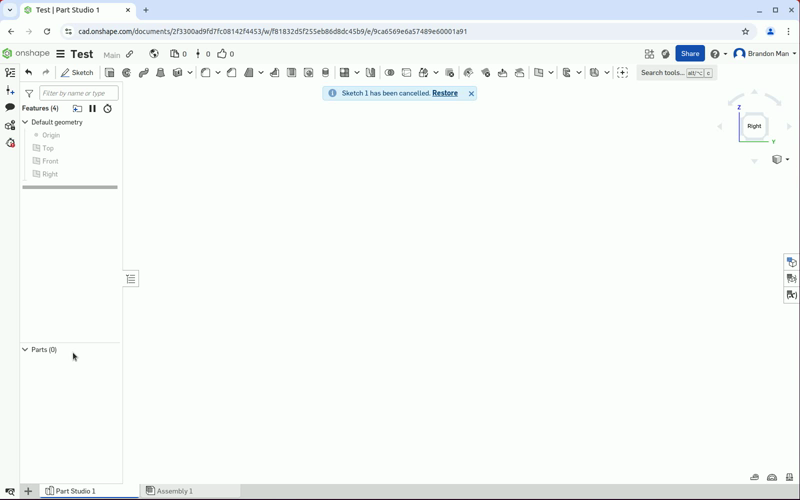
key(shift+y)
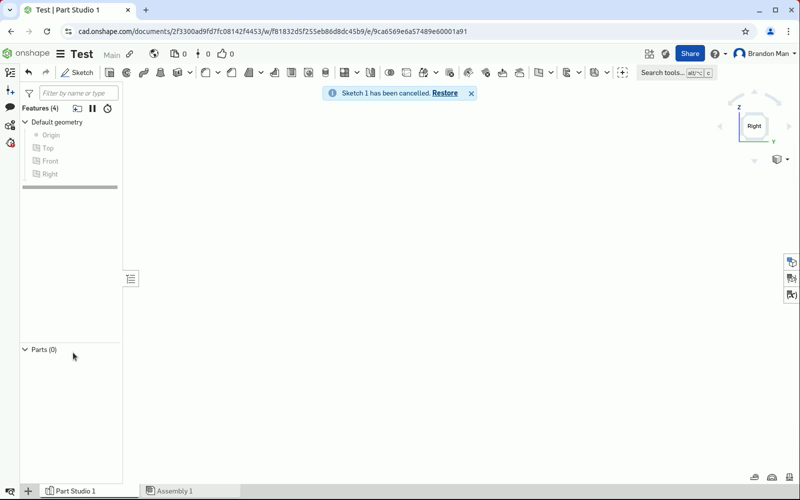
key(shift+s)
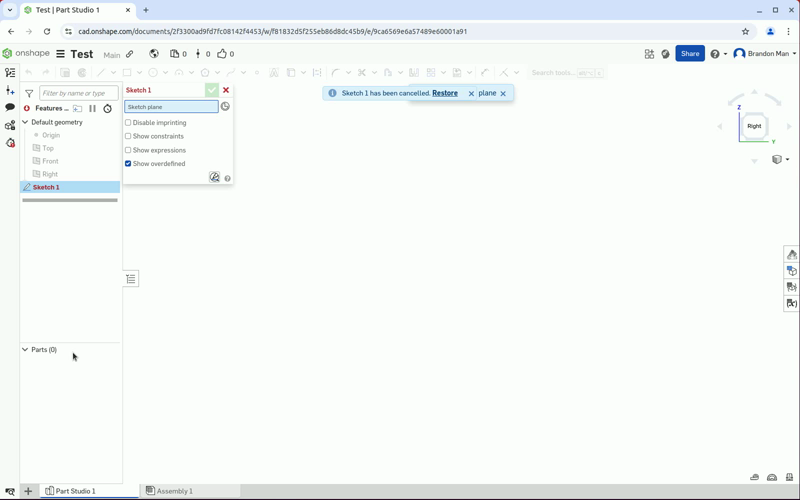
mouse_move(73, 176)
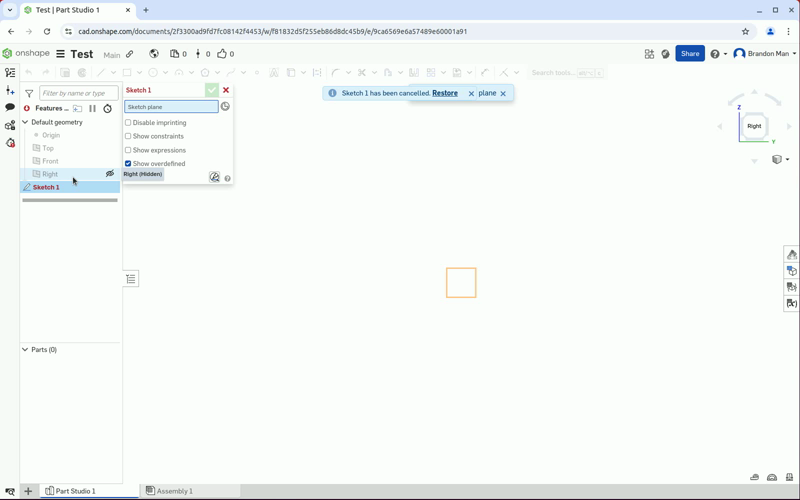
click(73, 176)
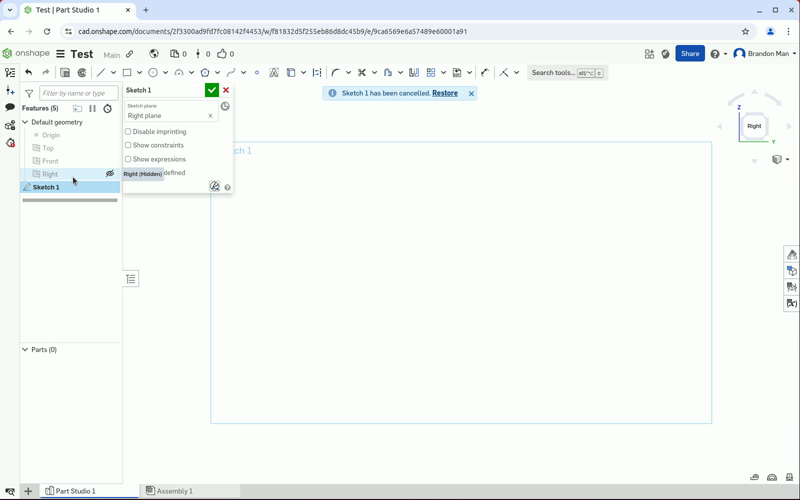
mouse_move(73, 352)
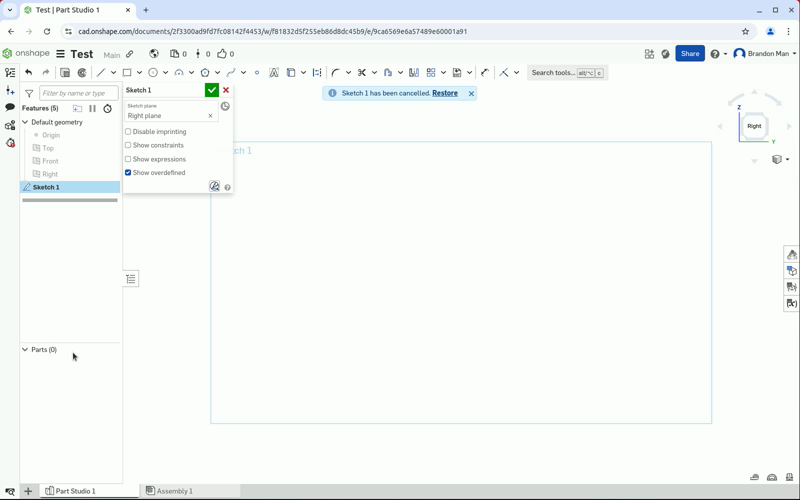
key(y)
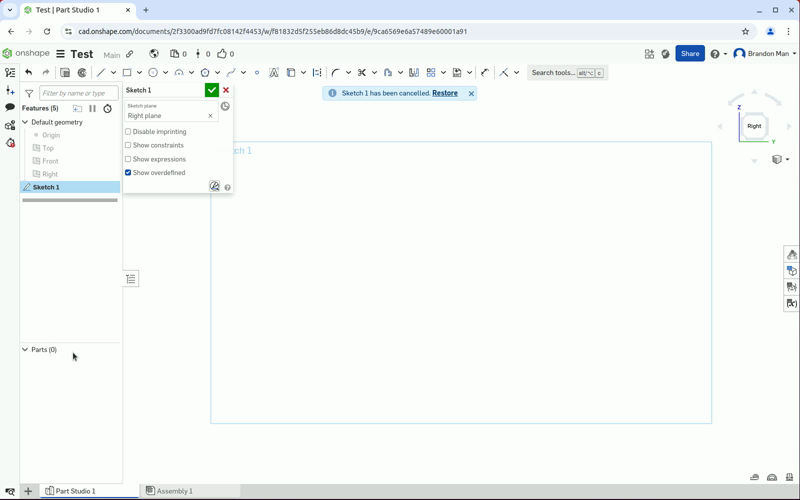
key(c)
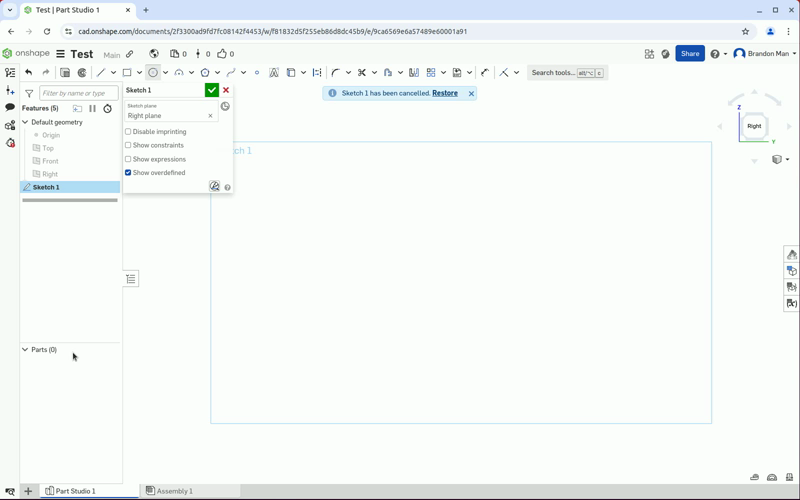
key_down(shift)
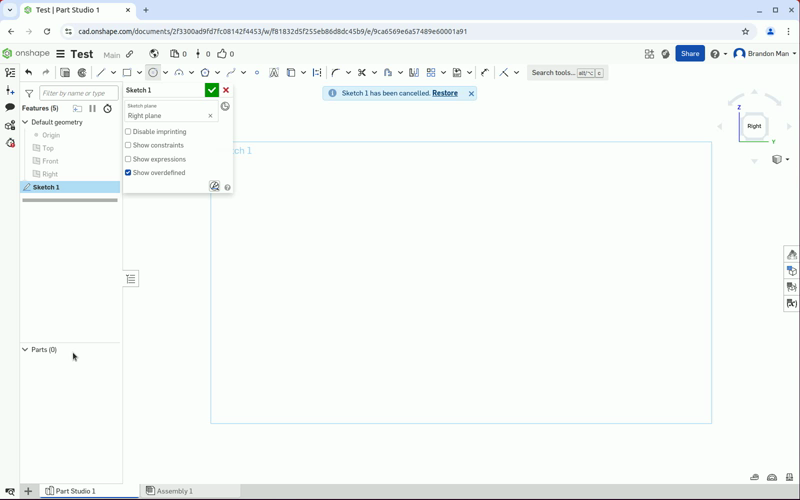
mouse_move(460, 282)
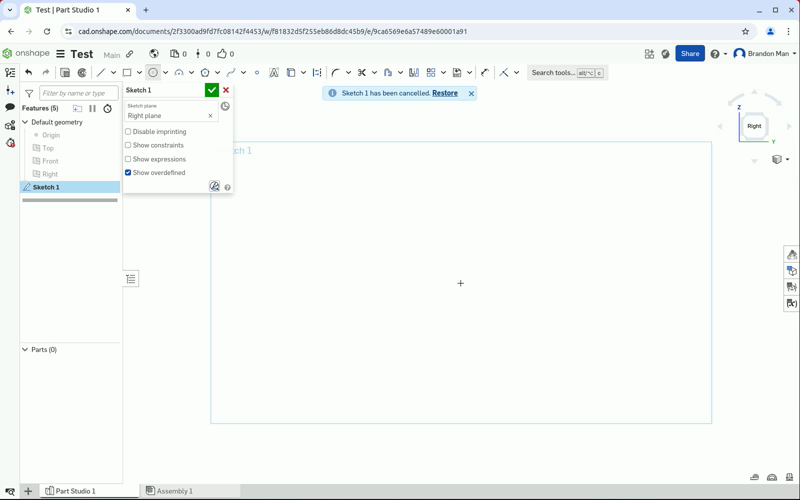
click(460, 282)
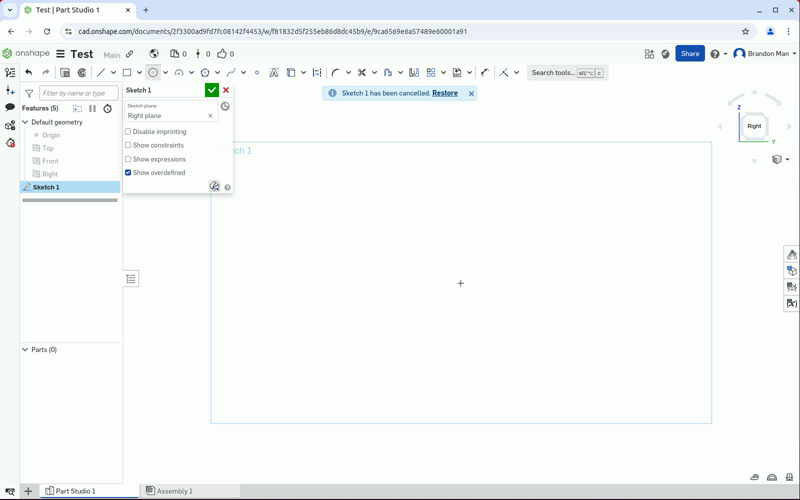
key_up(shift)
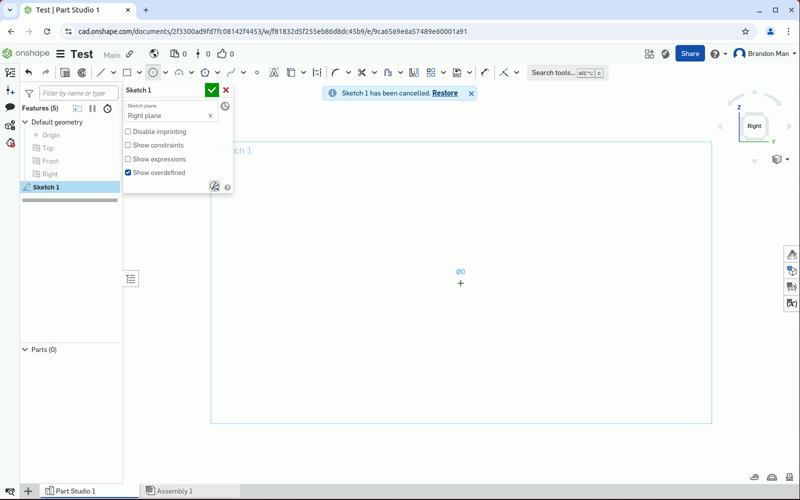
mouse_move(472, 282)
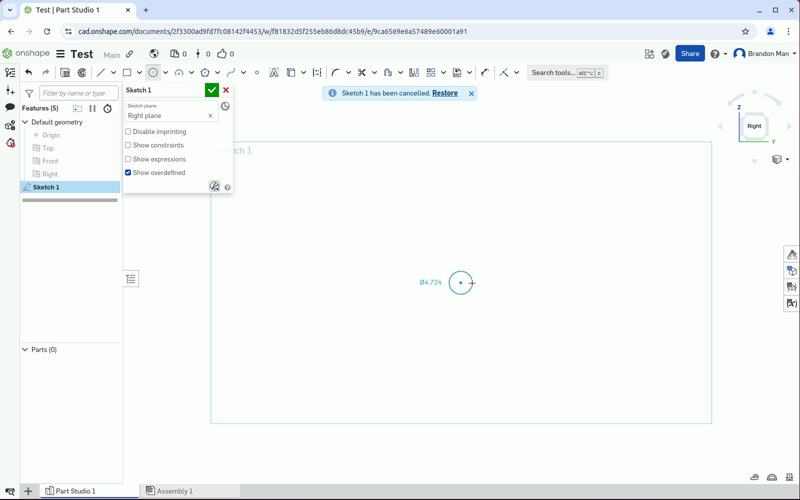
click(472, 282)
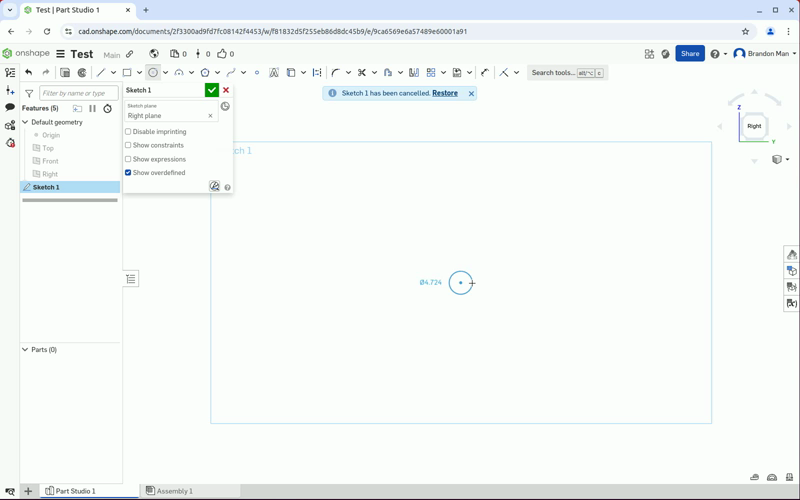
key(esc)
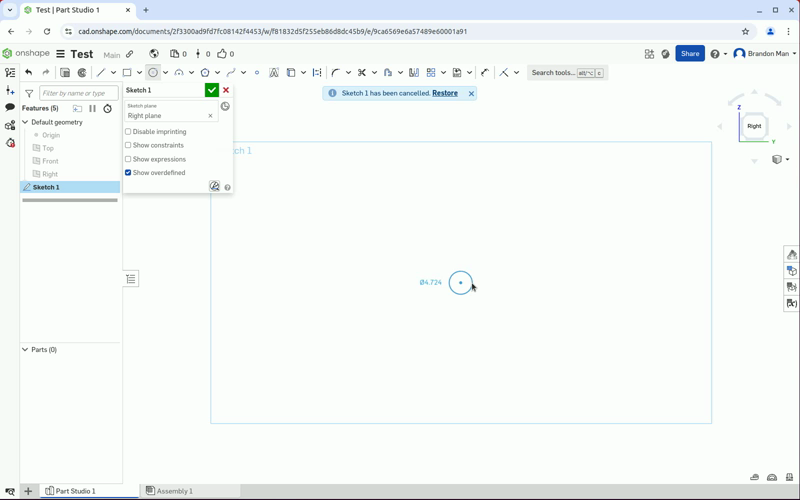
mouse_move(457, 291)
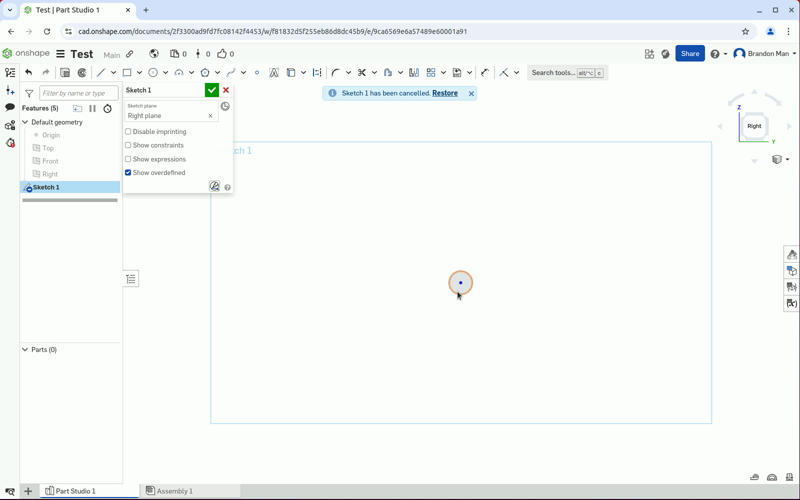
scroll(6)
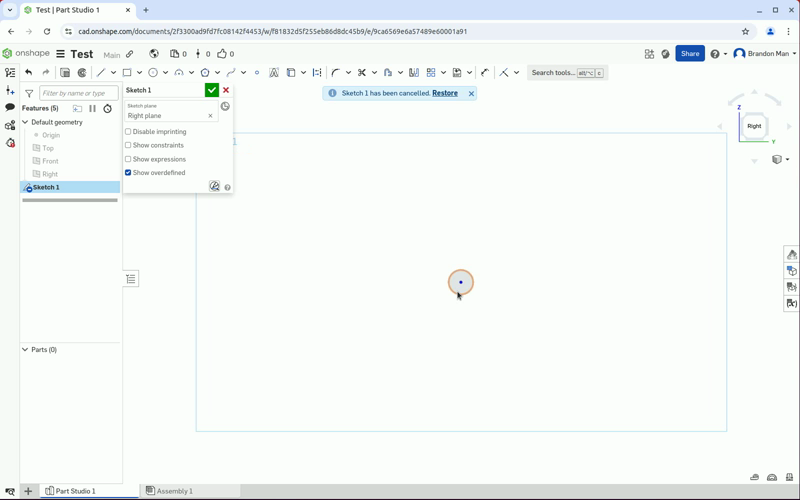
scroll(6)
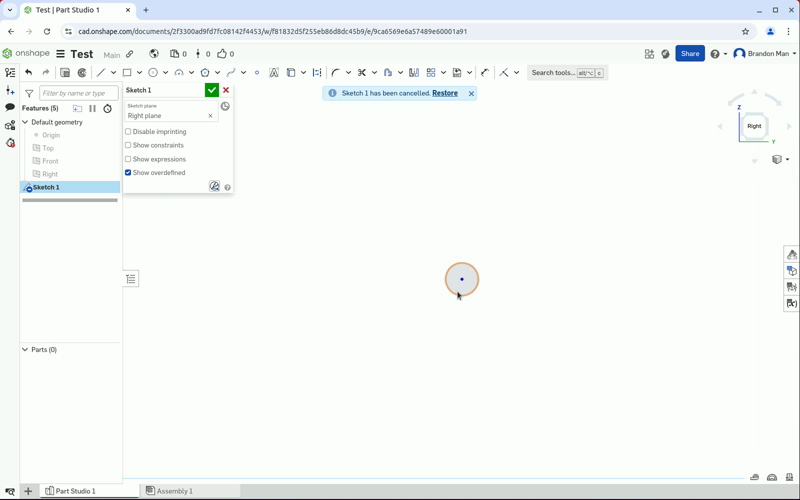
scroll(6)
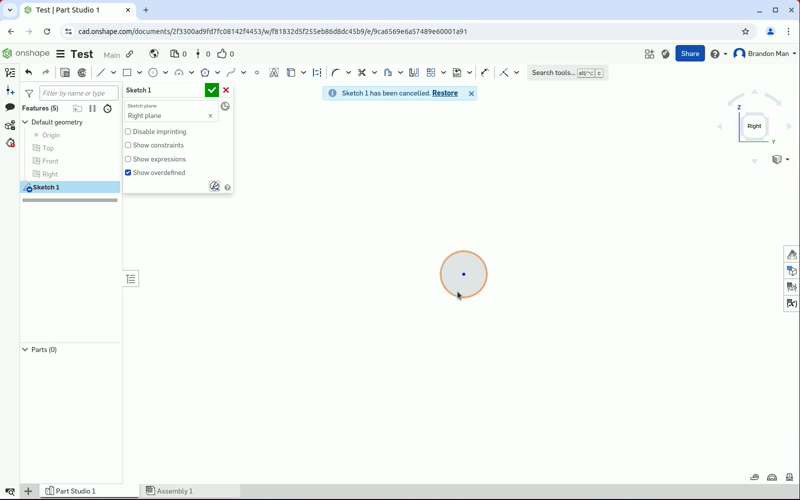
scroll(6)
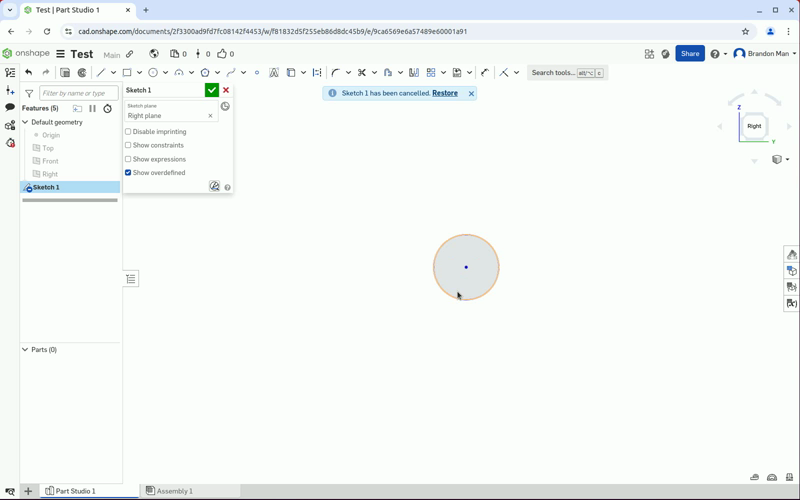
scroll(6)
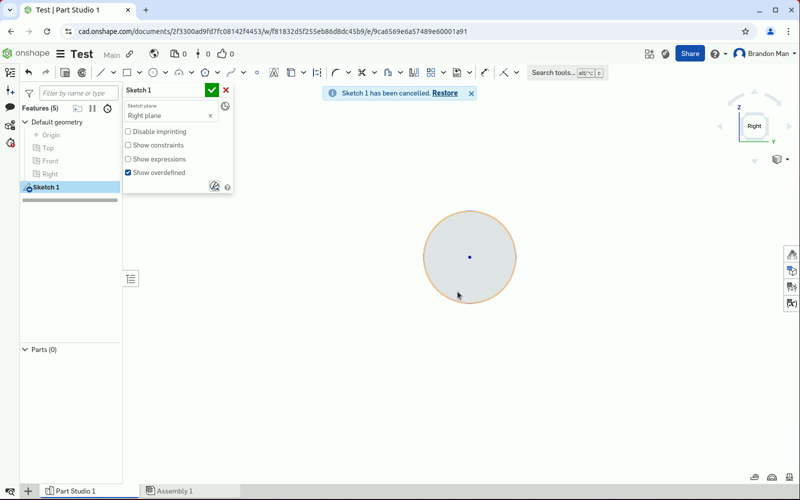
scroll(6)
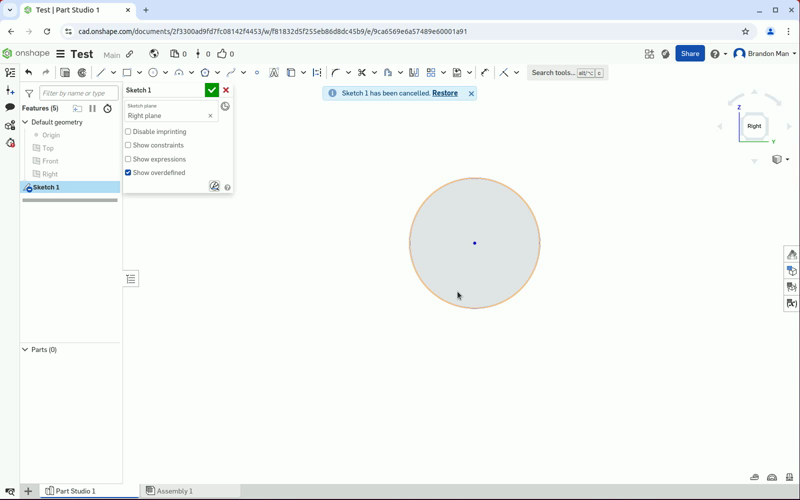
scroll(6)
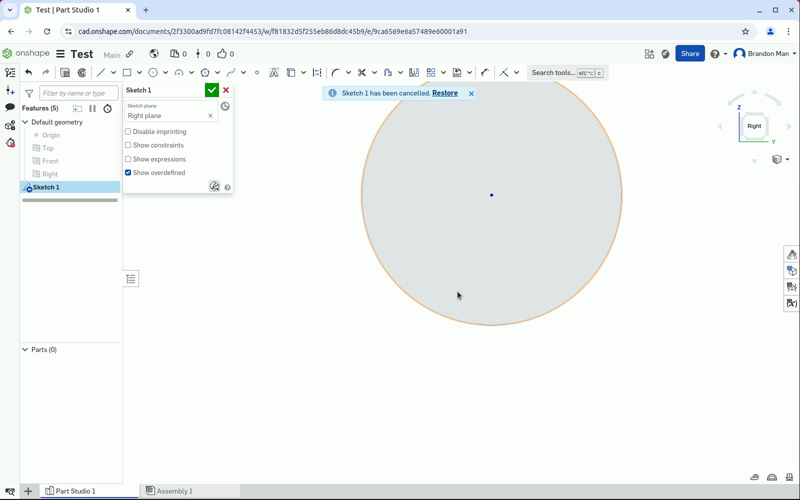
click(457, 291)
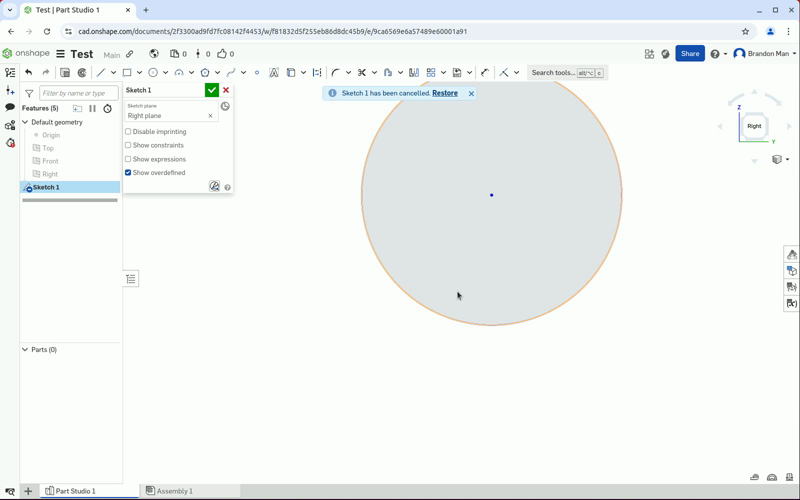
scroll(-6)
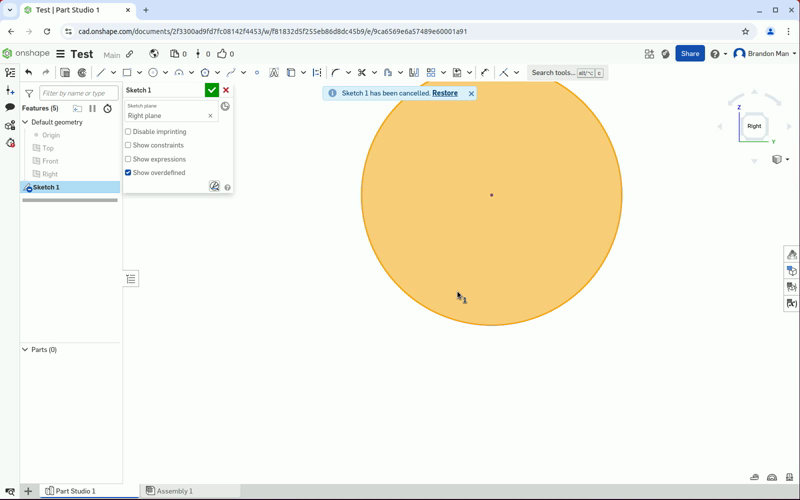
scroll(-6)
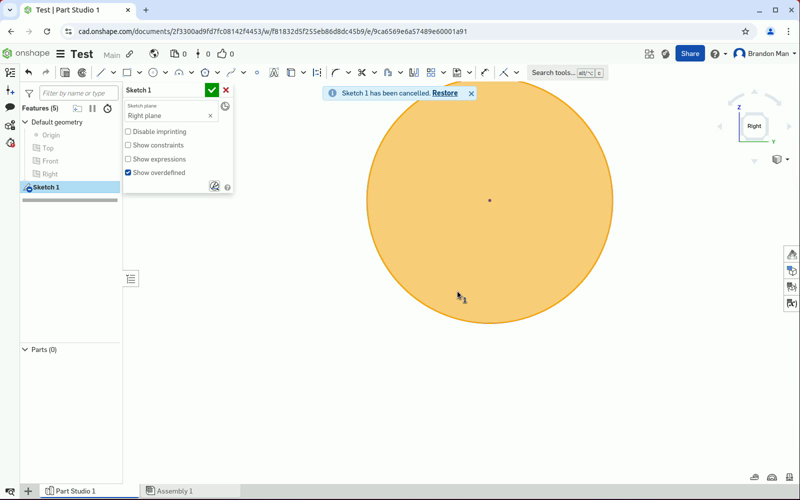
scroll(-6)
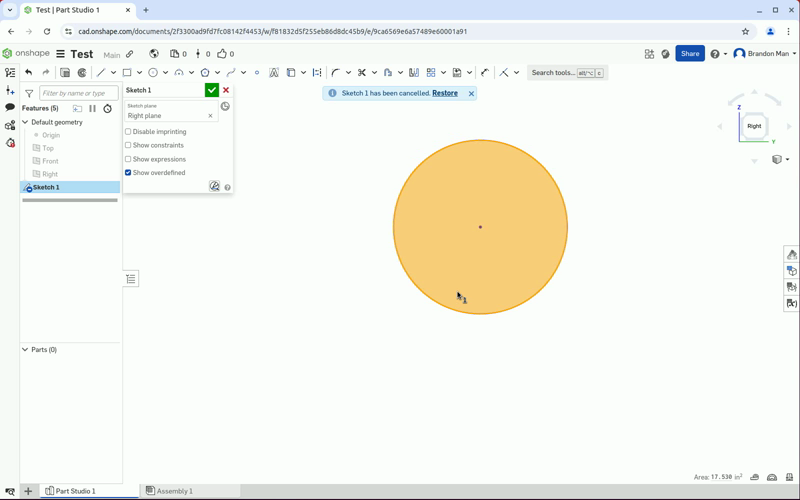
scroll(-6)
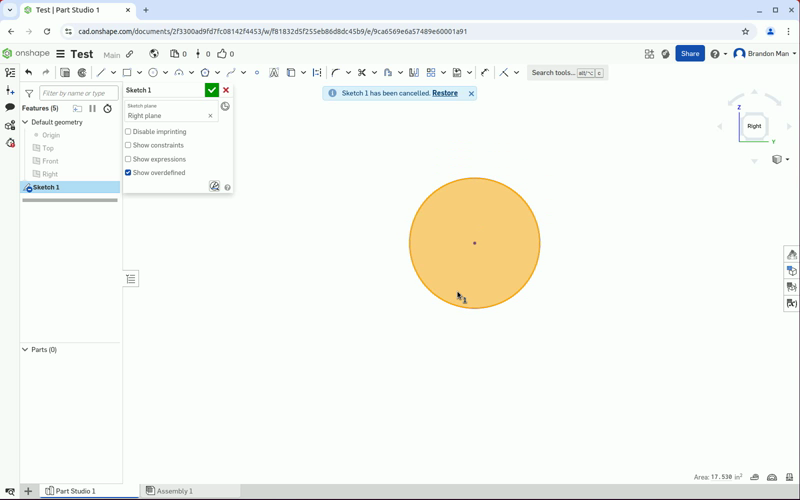
scroll(-6)
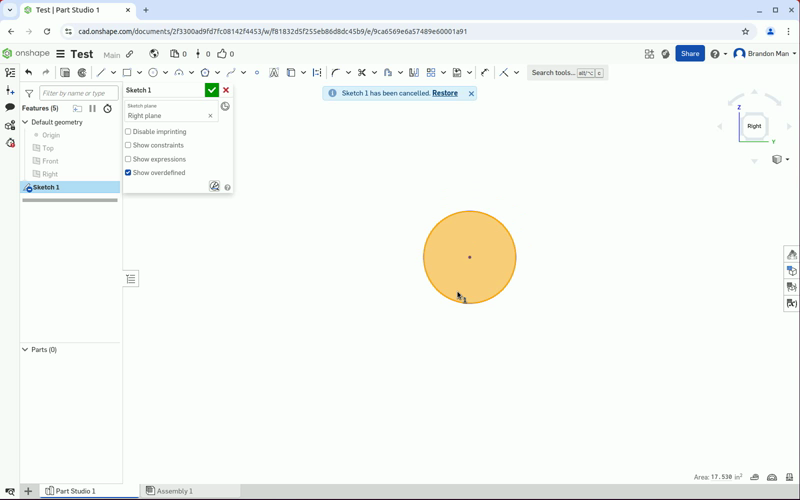
scroll(-6)
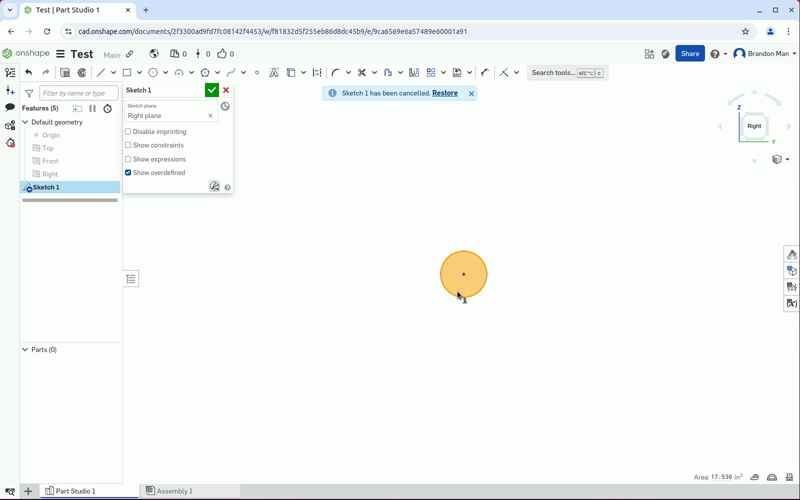
scroll(-6)
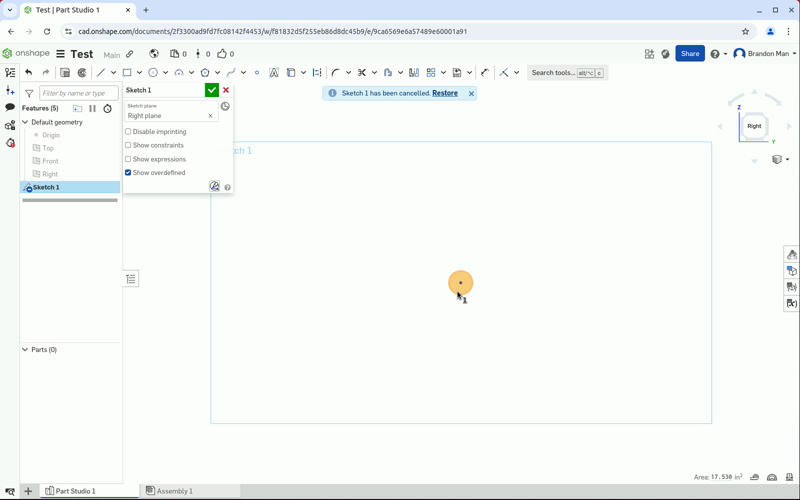
mouse_move(73, 352)
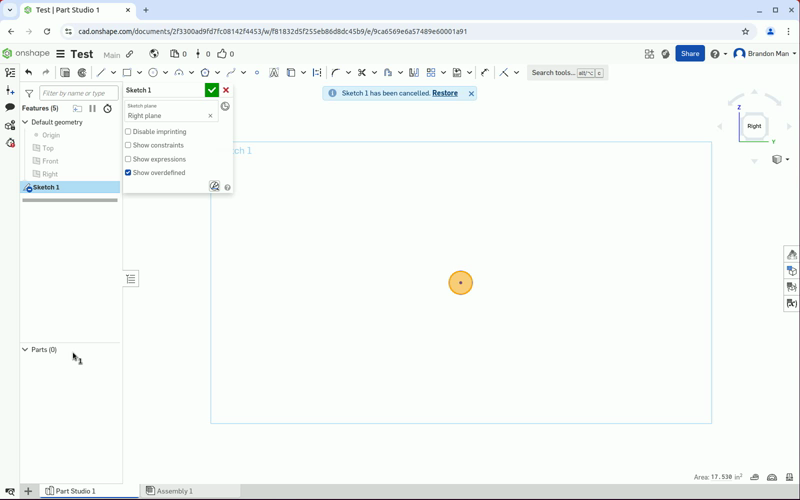
key(shift+y)
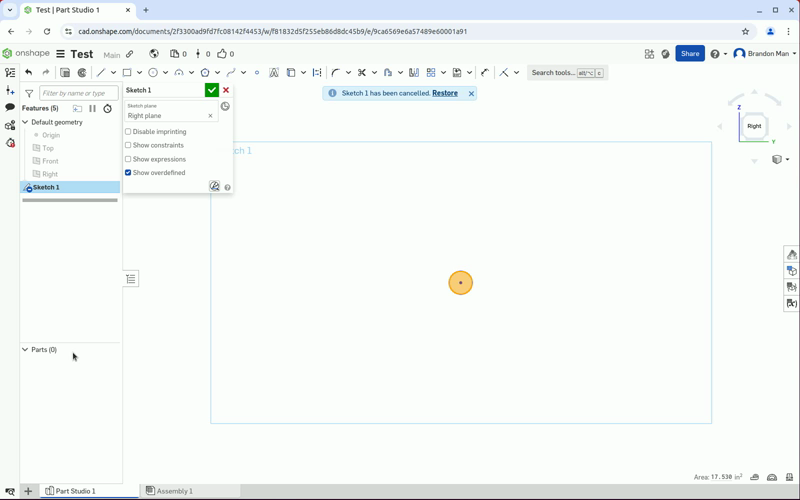
key(shift+e)
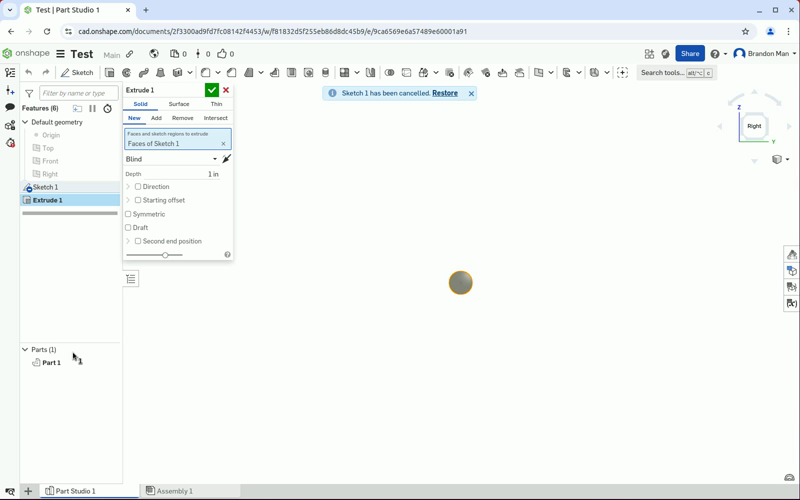
mouse_move(143, 106)
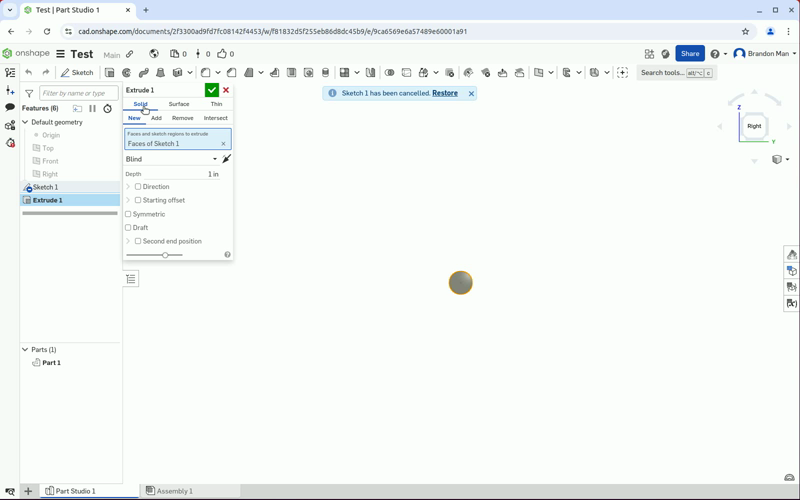
click(143, 106)
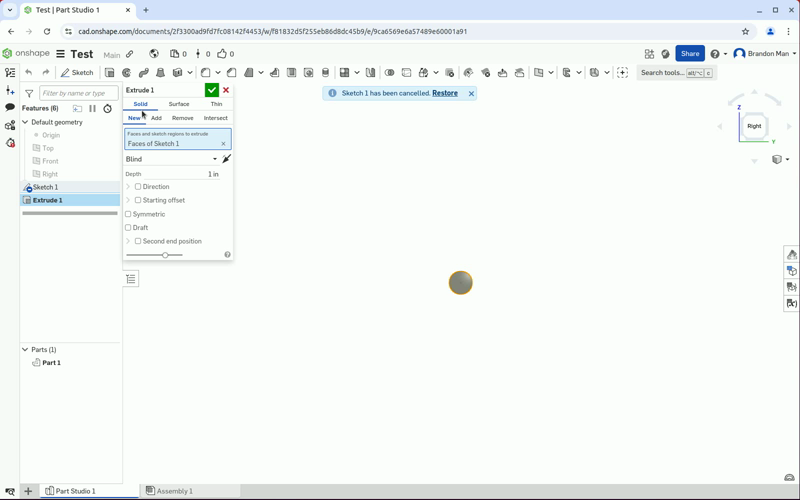
mouse_move(137, 120)
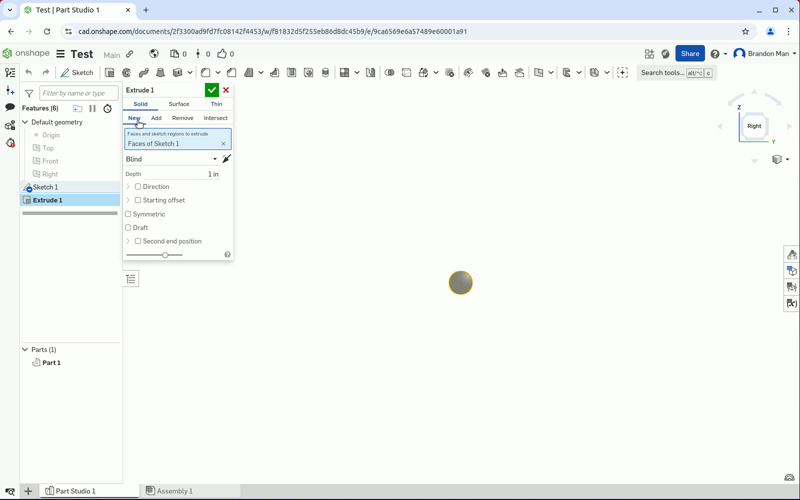
click(137, 120)
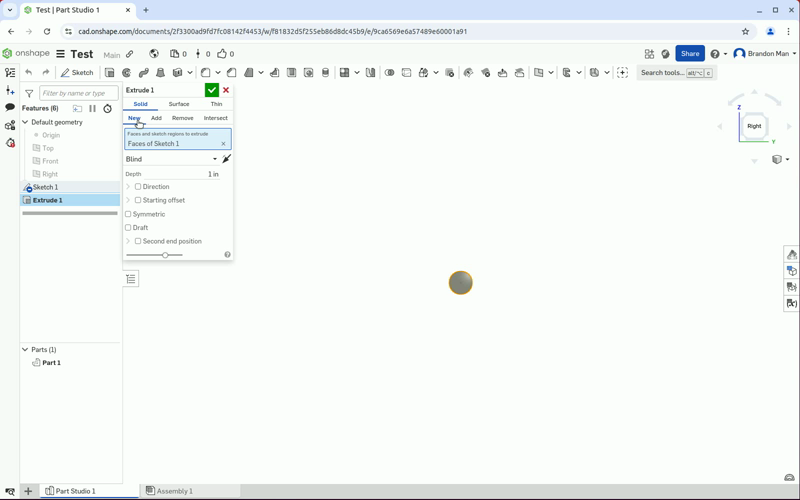
key(tab, 4)
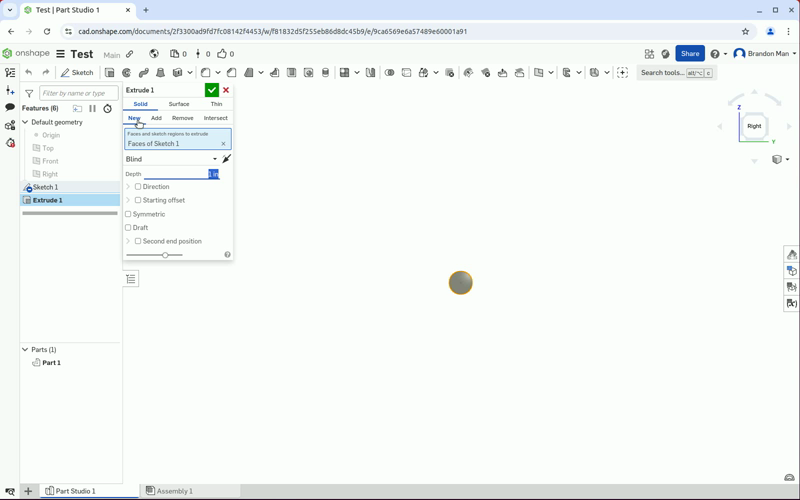
text(4.574)
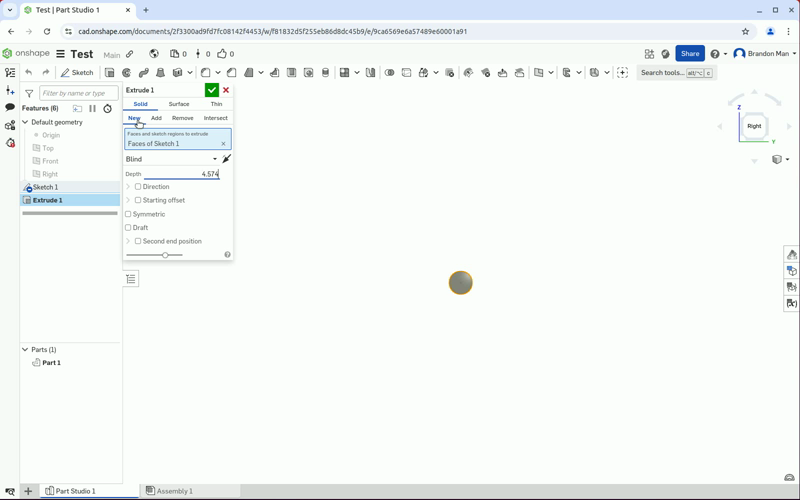
key(enter)
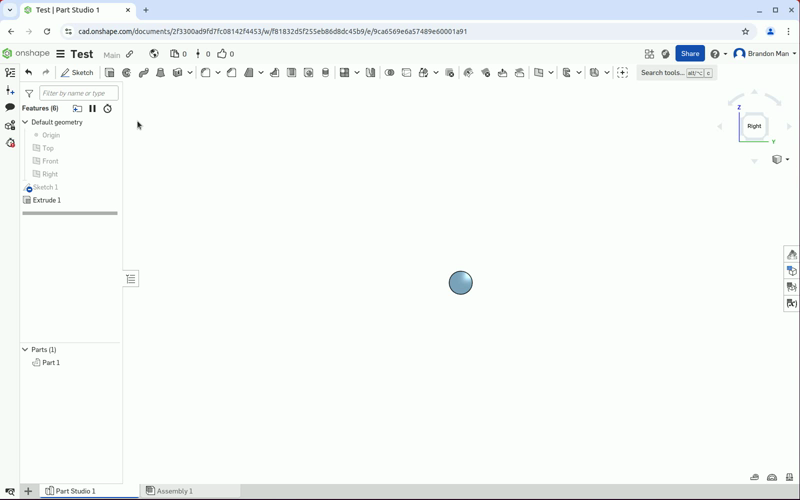
key(shift+h)
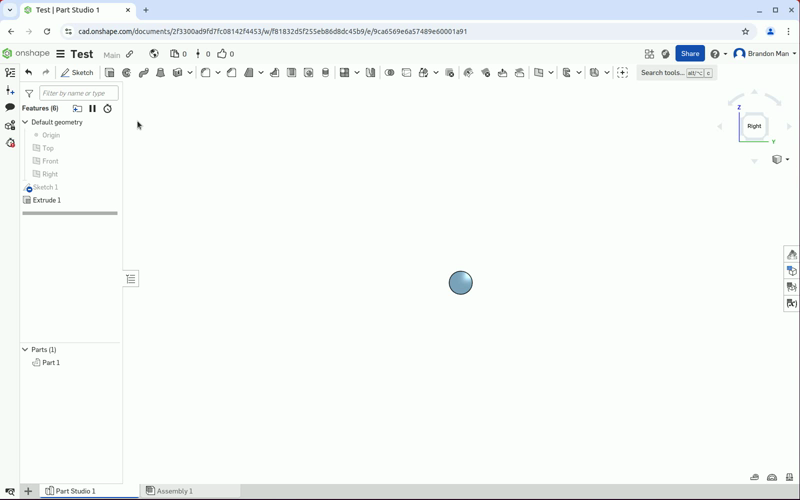
key(shift+h)
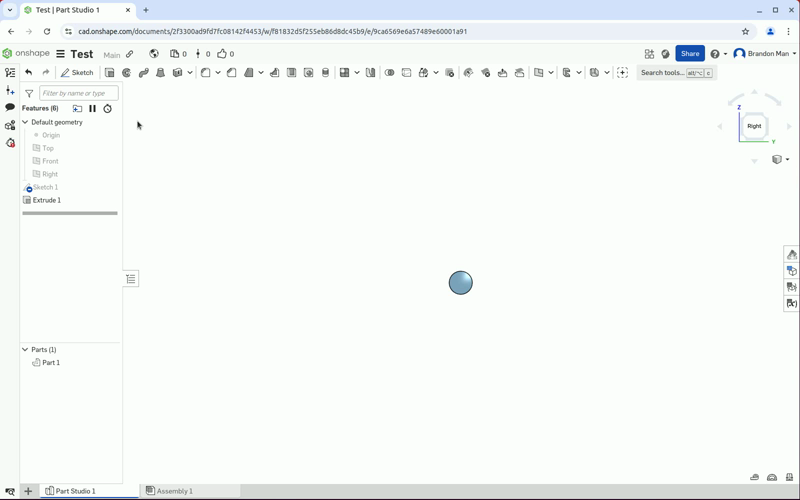
mouse_move(73, 189)
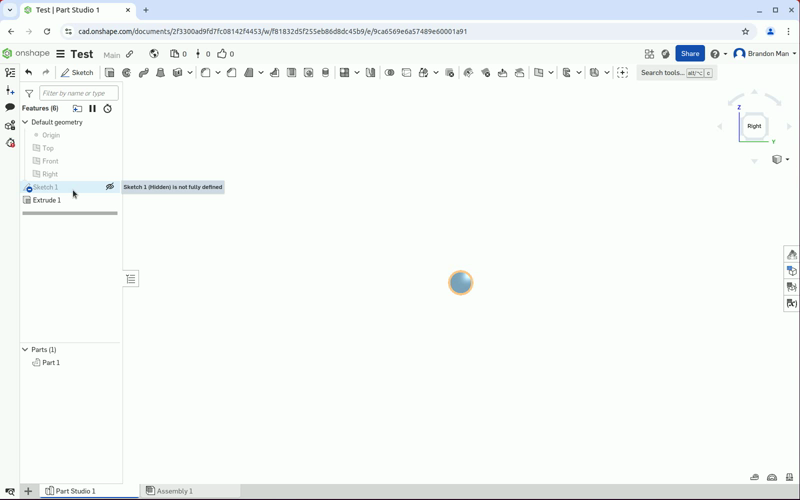
click(73, 189)
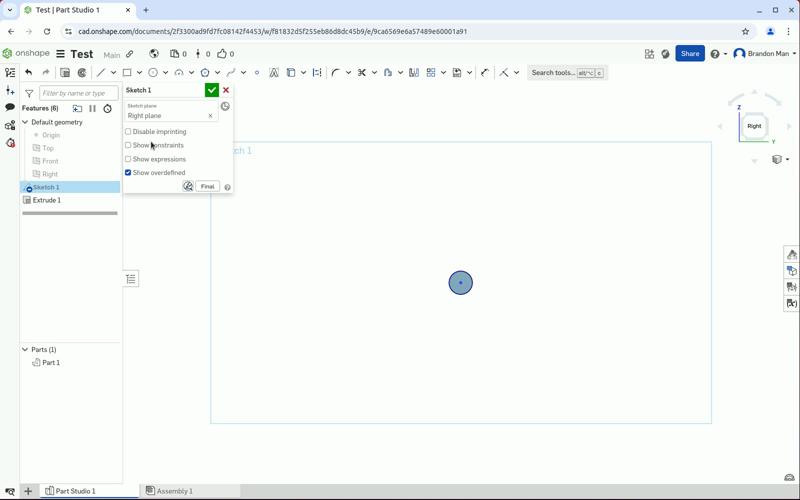
mouse_move(229, 92)
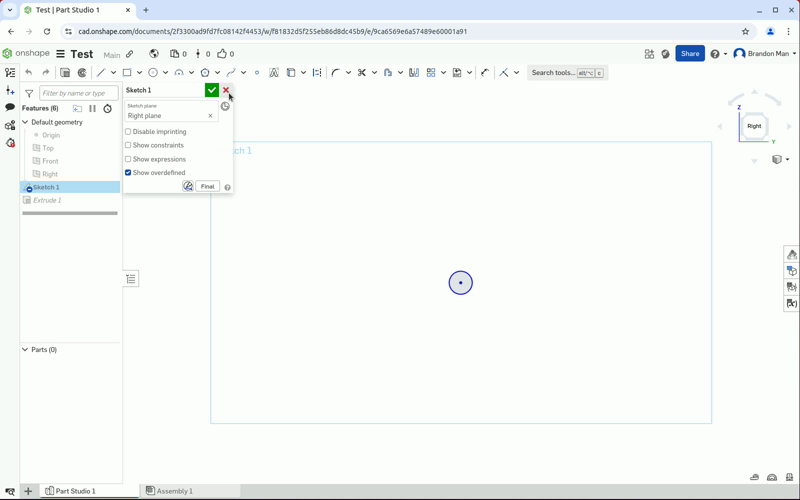
click(229, 92)
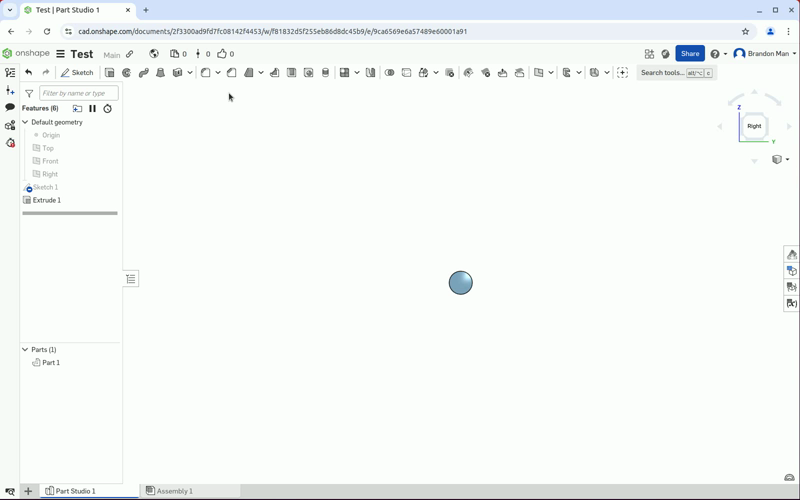
mouse_move(73, 352)
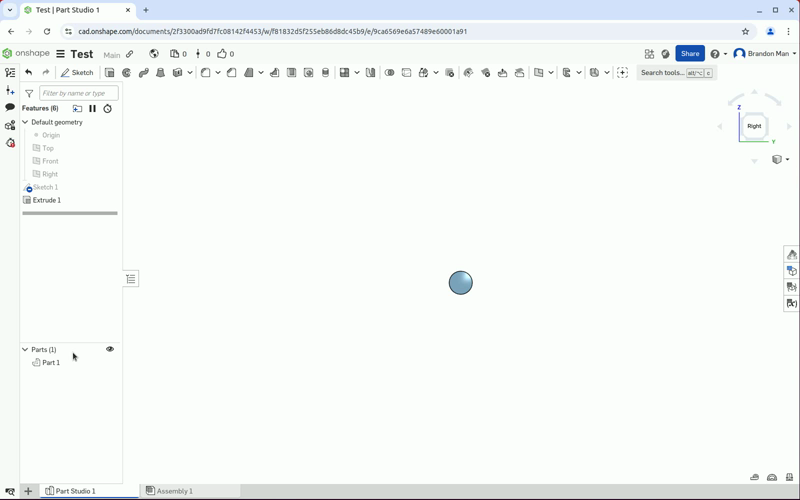
key(y)
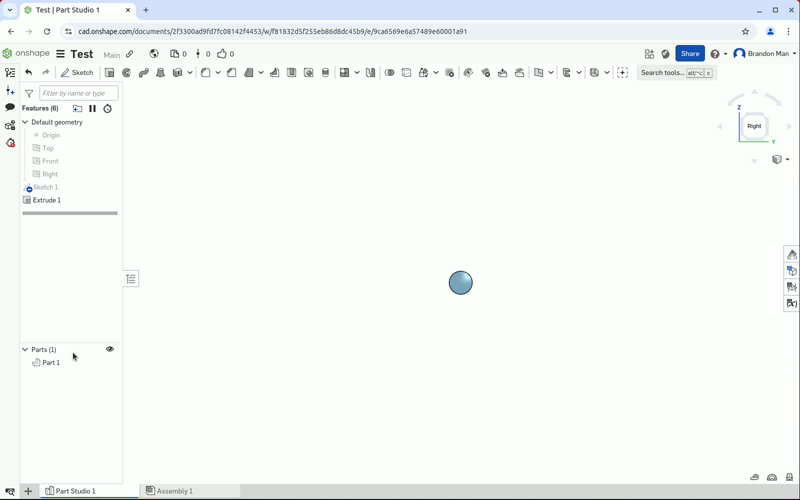
key(shift+p)
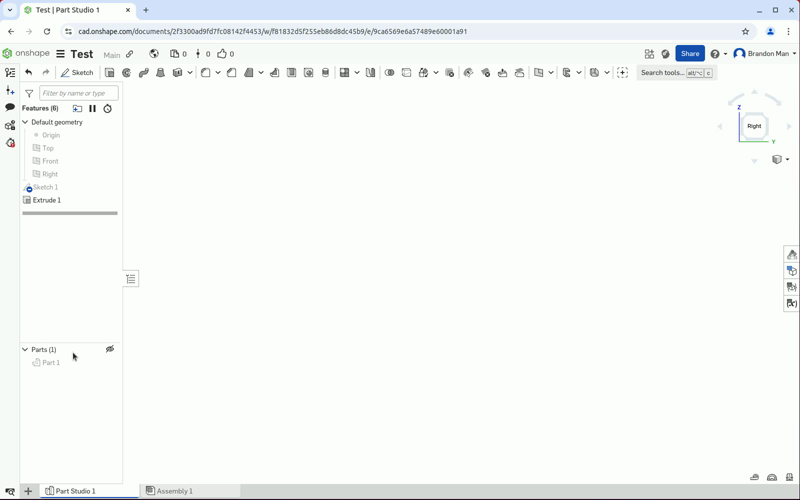
key(space)
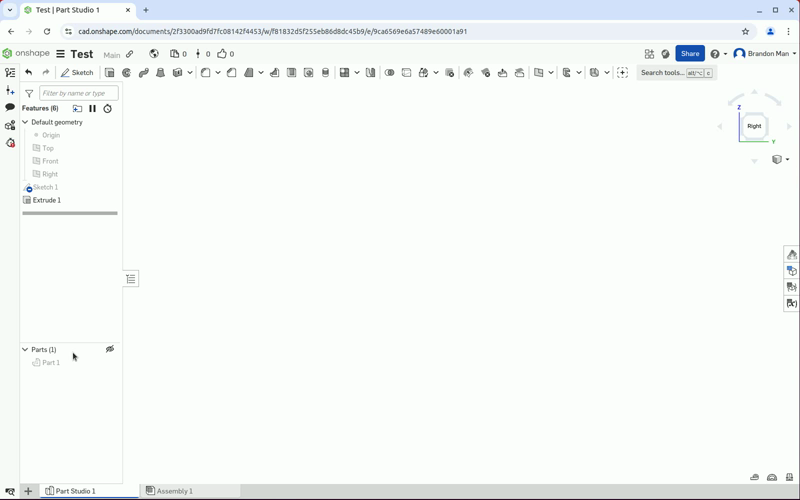
key_down(shift)
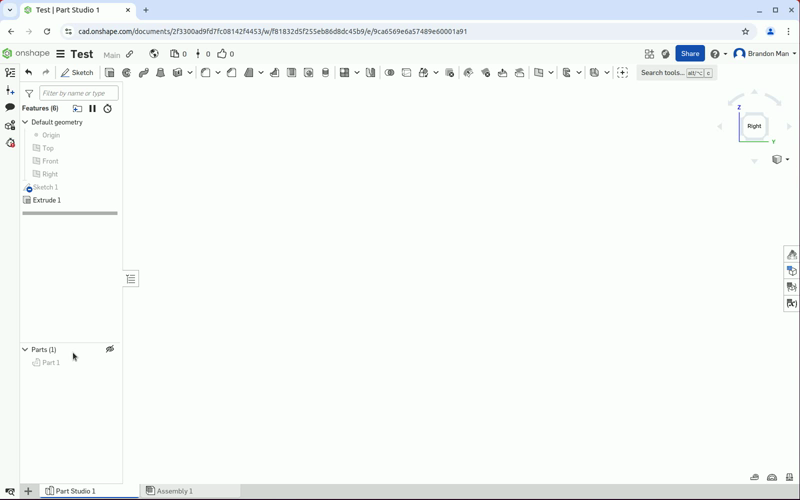
key(right)
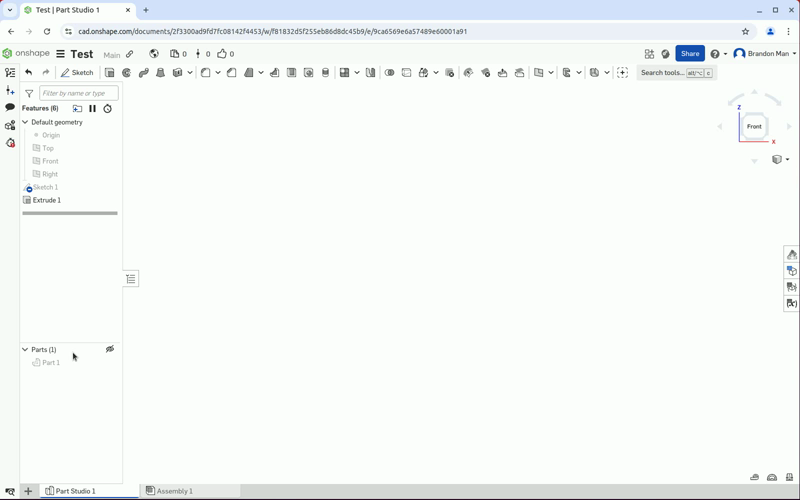
key_up(shift)
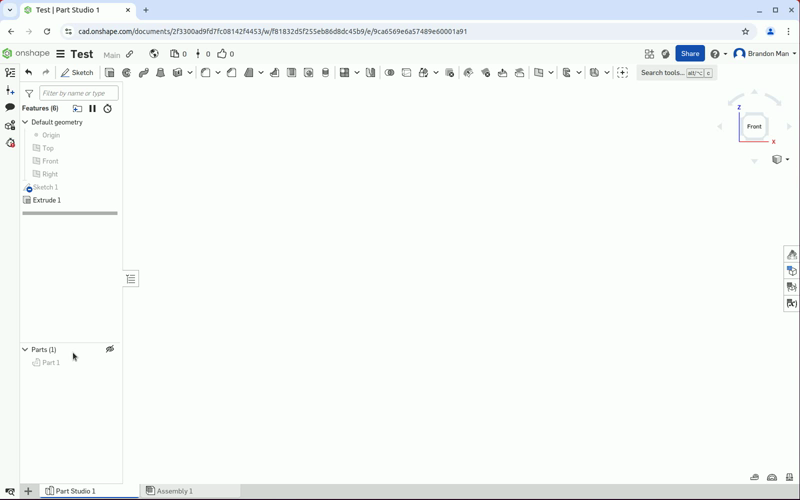
key(space)
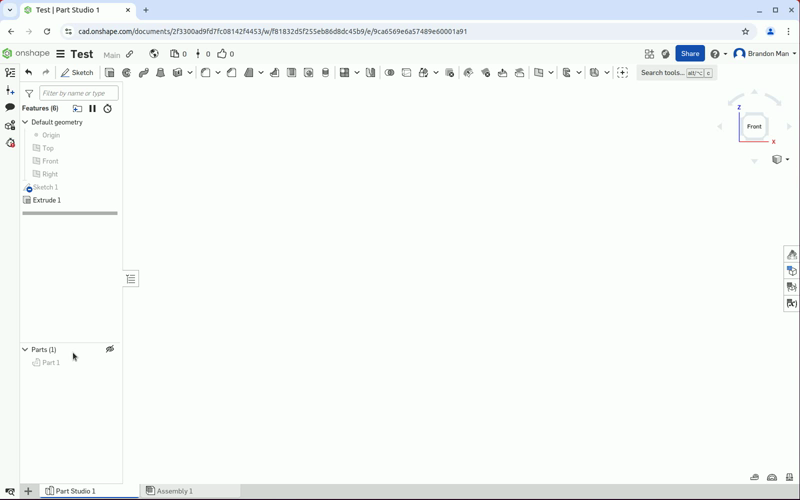
key_down(shift)
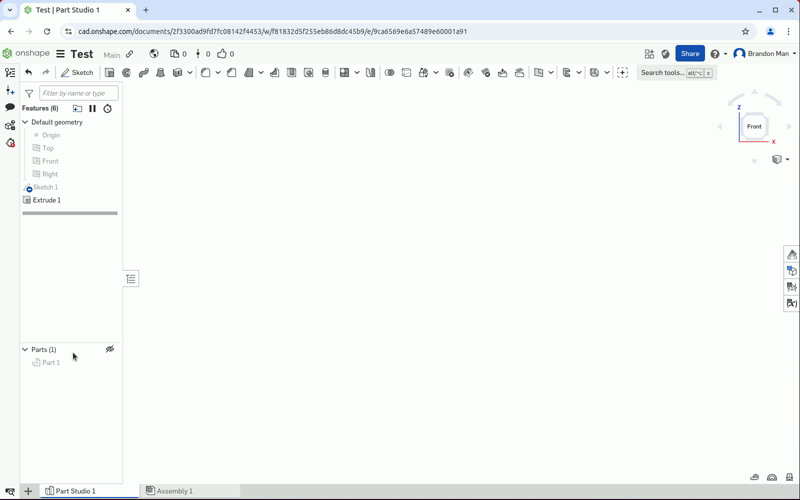
key(down)
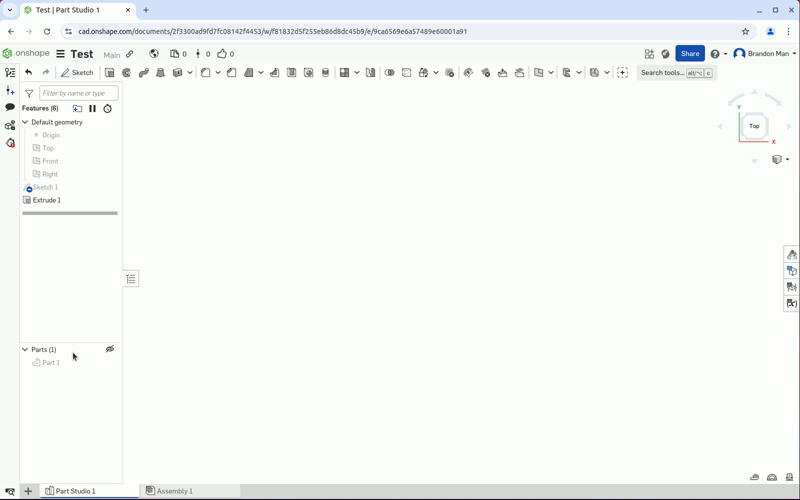
key_up(shift)
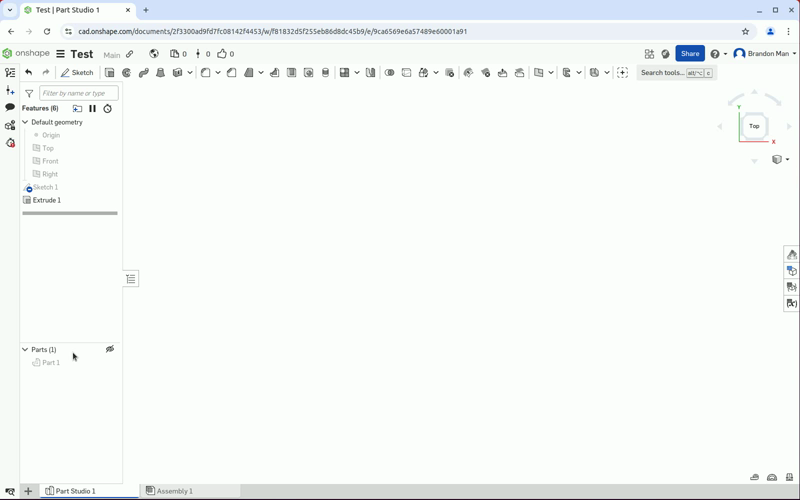
mouse_move(73, 352)
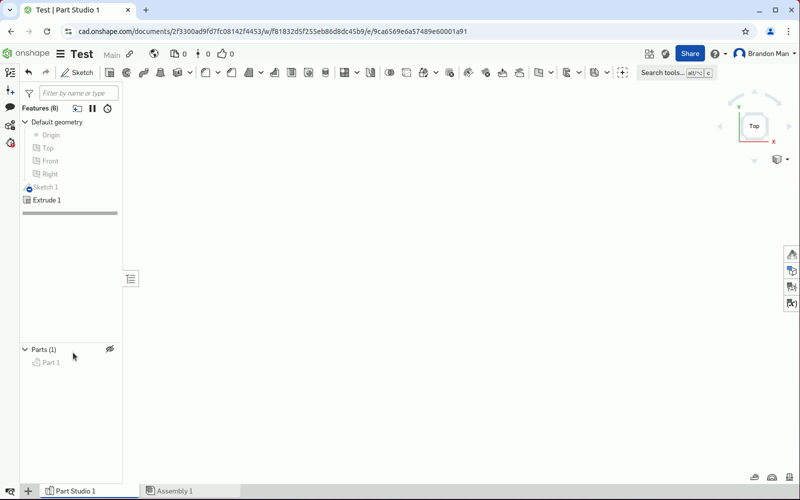
key(shift+y)
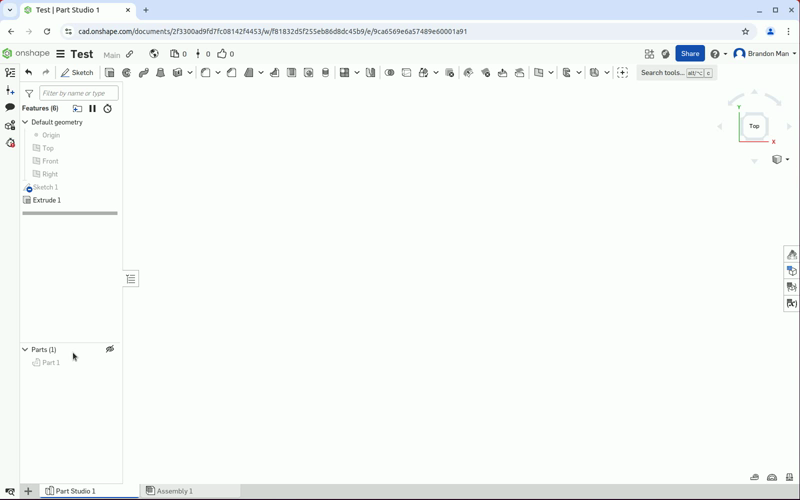
key(shift+s)
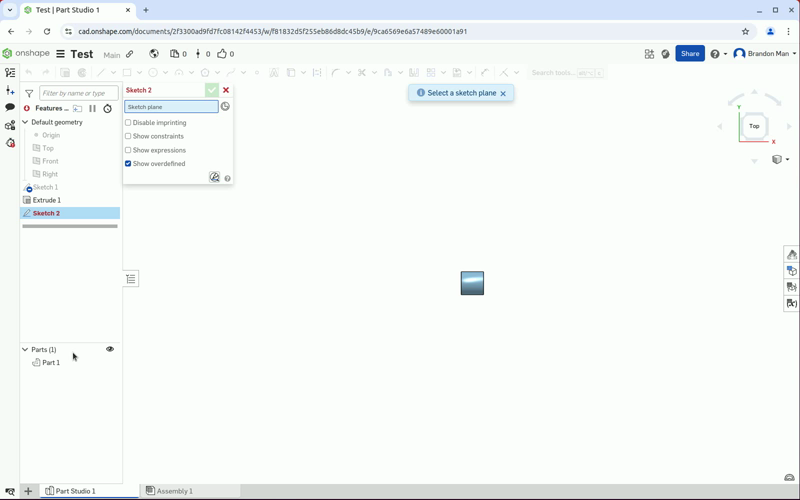
mouse_move(73, 150)
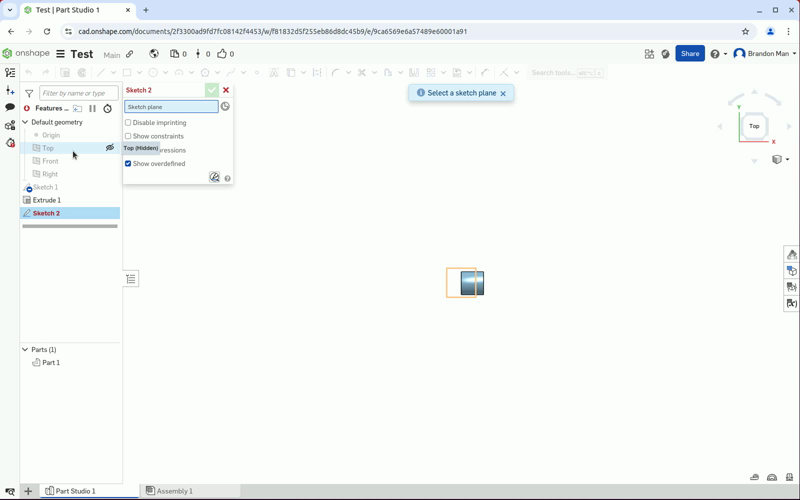
click(73, 150)
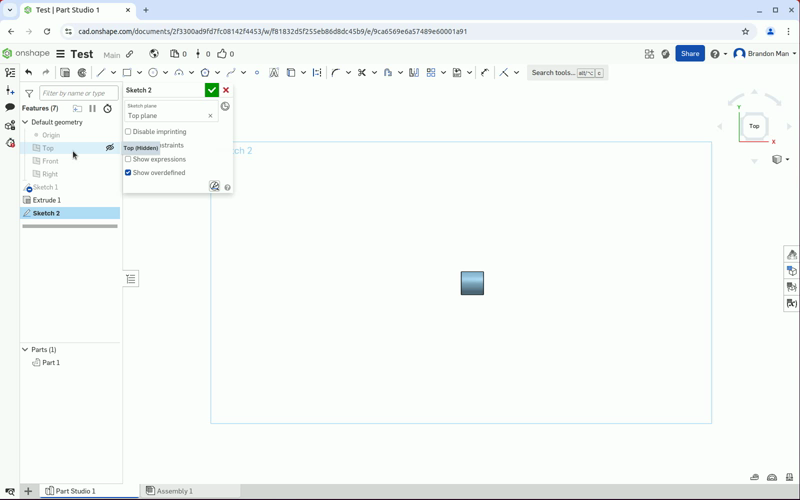
mouse_move(73, 352)
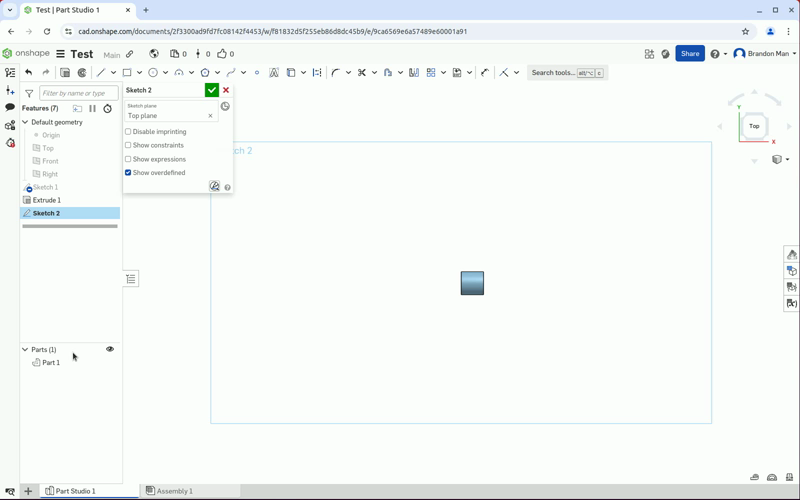
key(y)
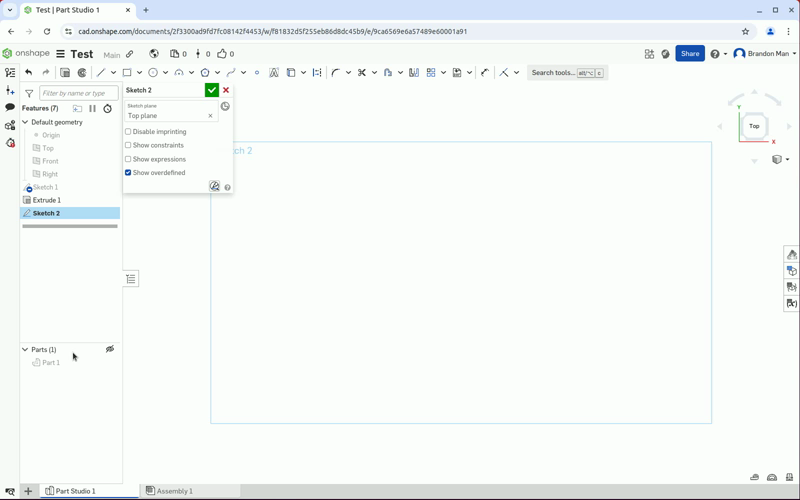
key(l)
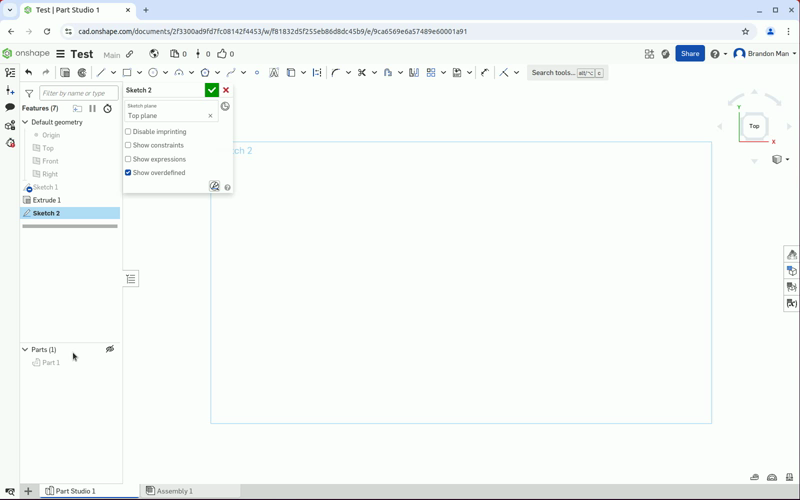
key_down(shift)
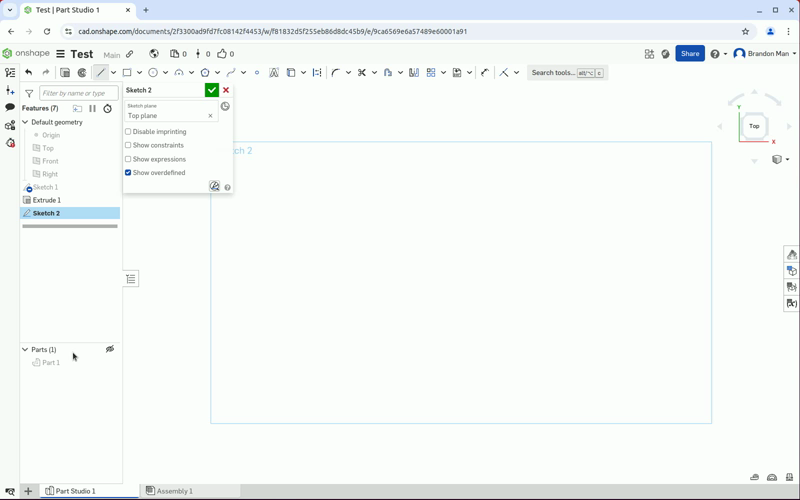
mouse_move(483, 285)
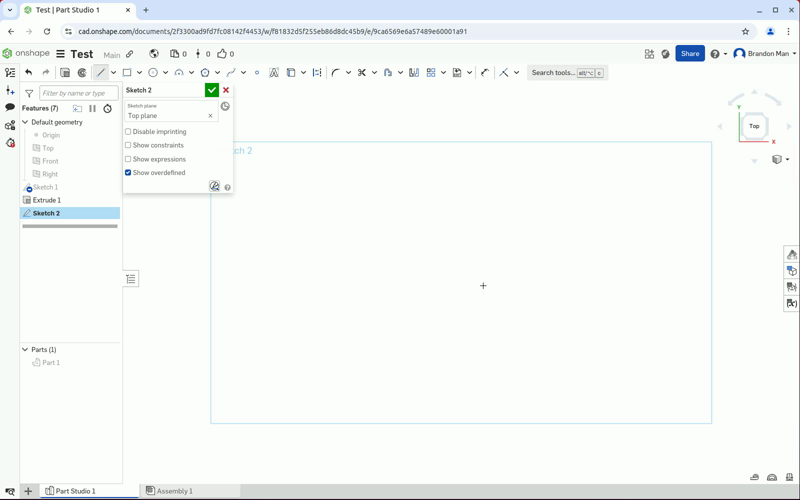
click(483, 285)
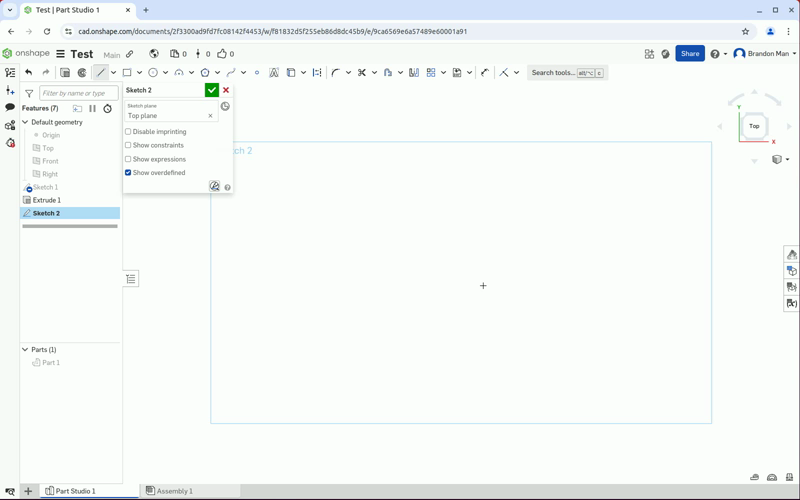
key_up(shift)
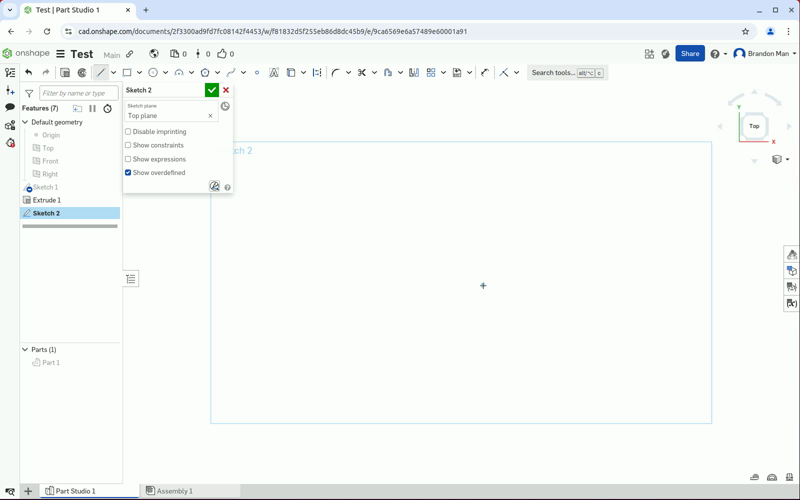
key_down(shift)
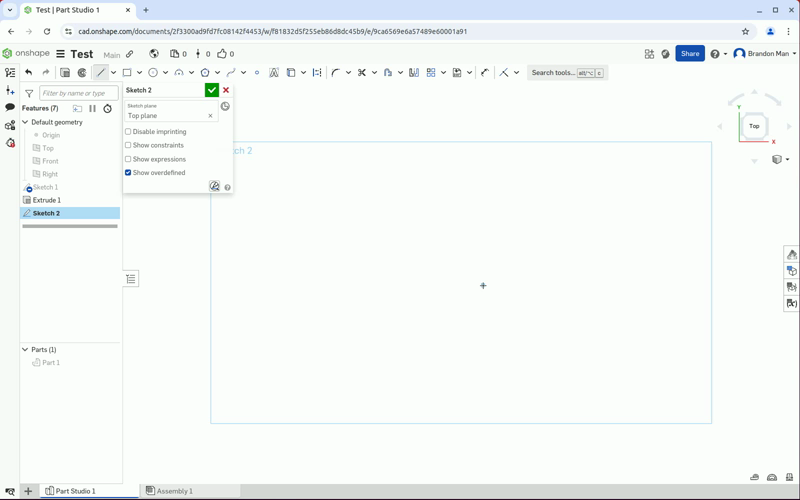
mouse_move(573, 285)
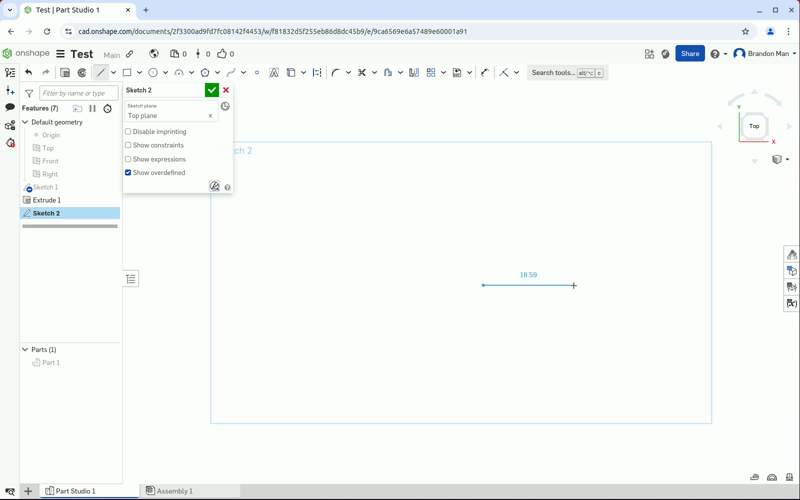
click(573, 285)
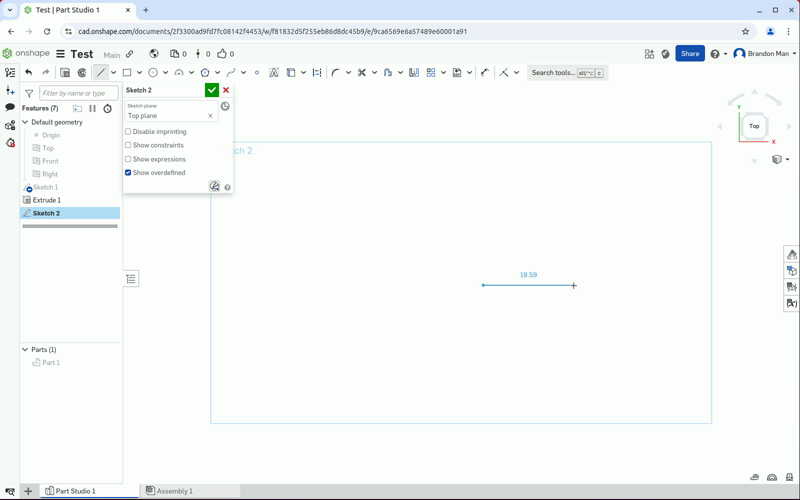
key_up(shift)
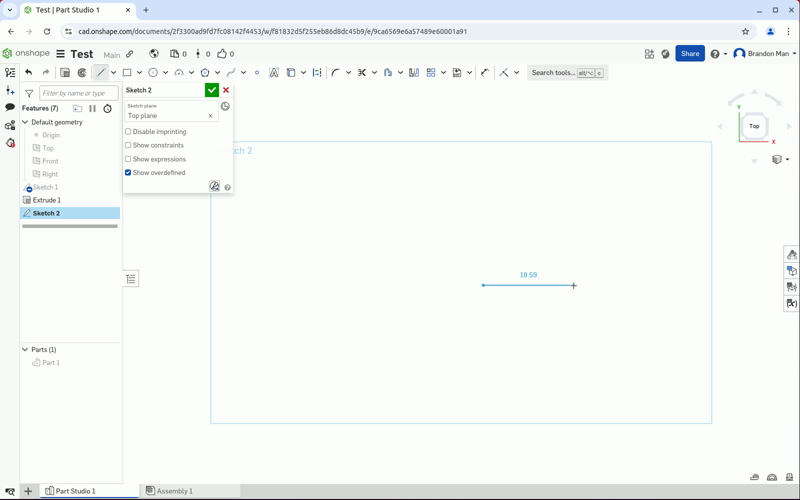
key_down(shift)
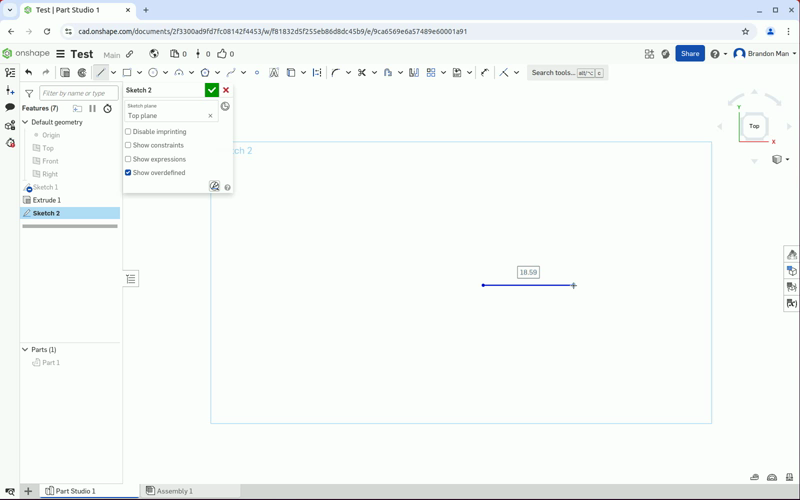
mouse_move(589, 285)
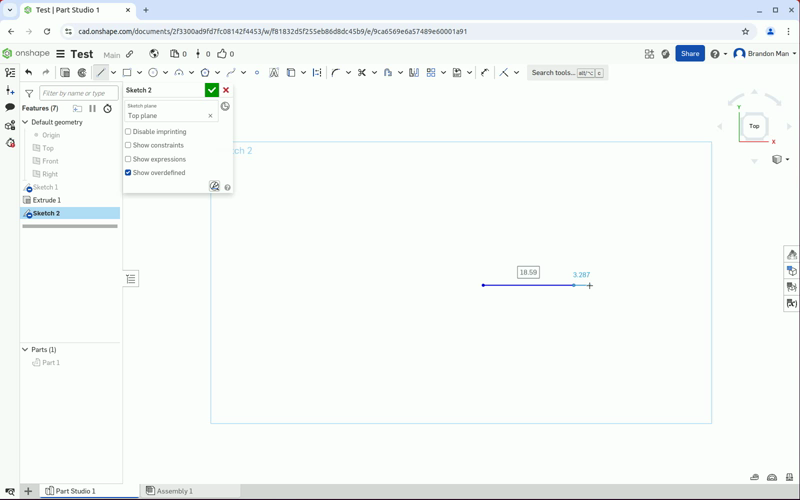
mouse_move(573, 280)
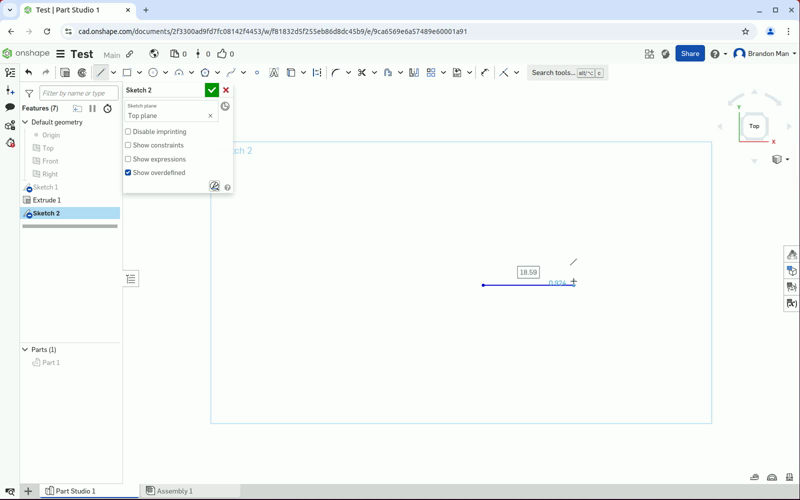
scroll(6)
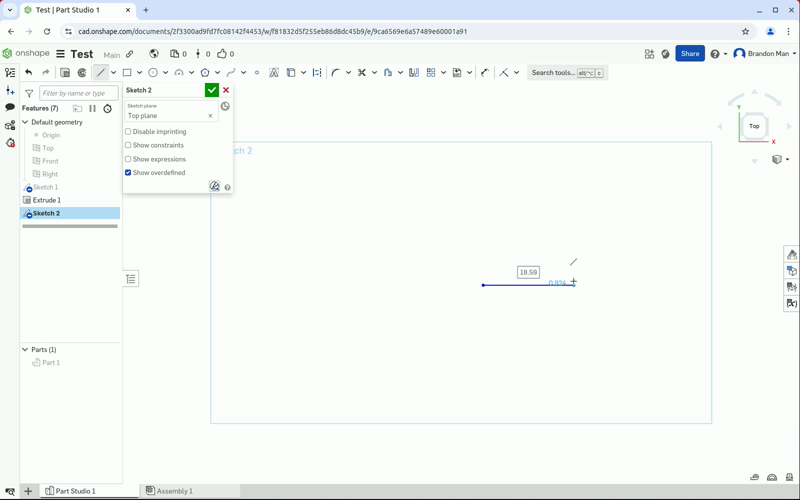
scroll(6)
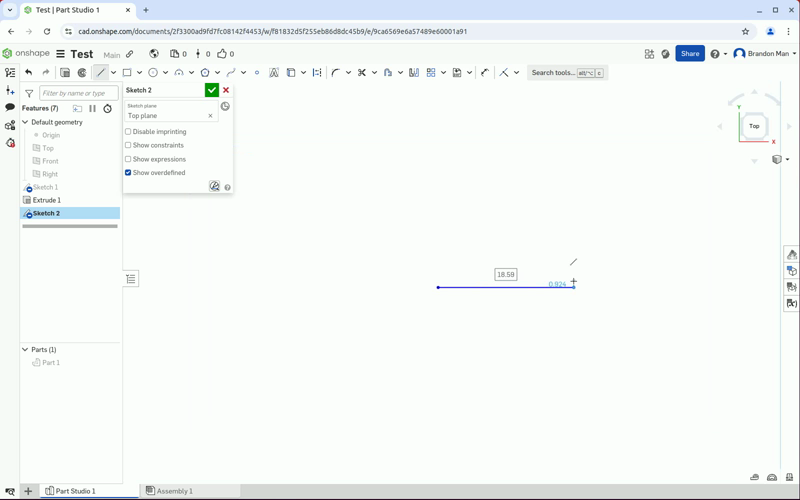
scroll(6)
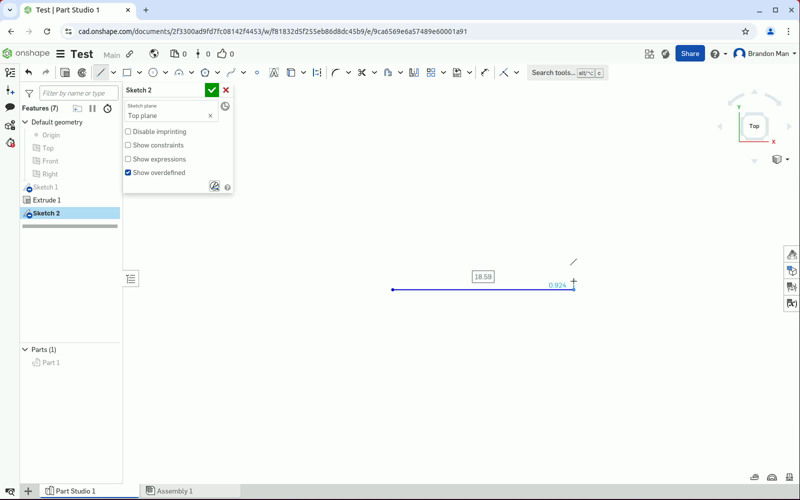
scroll(6)
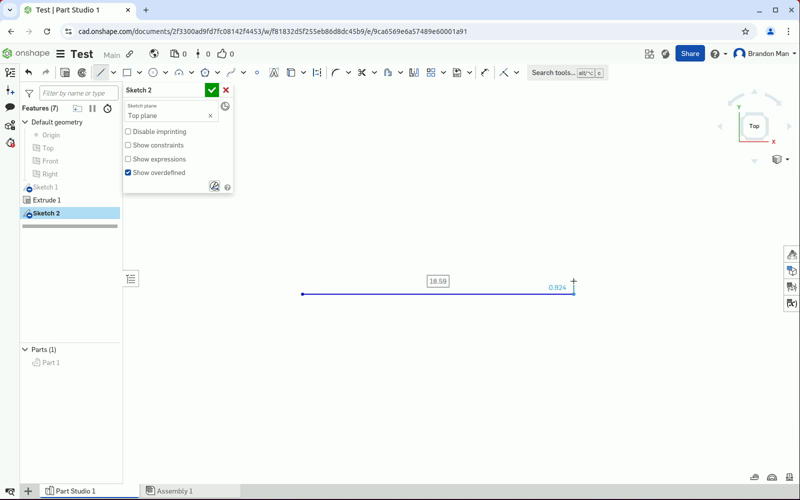
scroll(6)
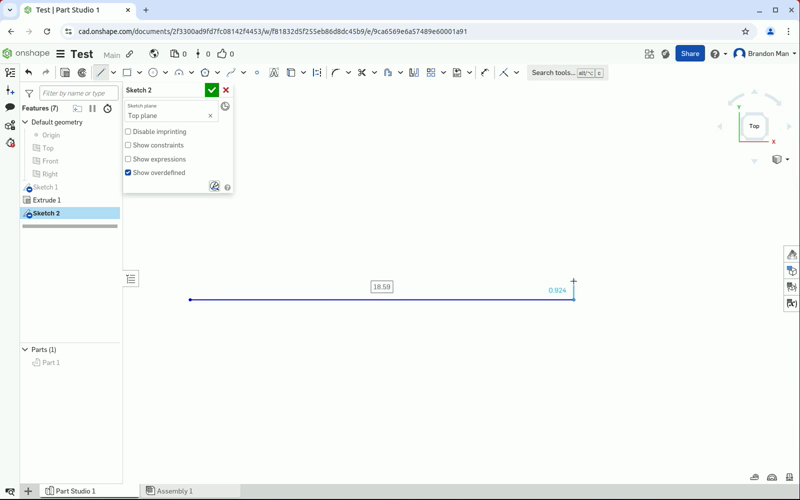
scroll(6)
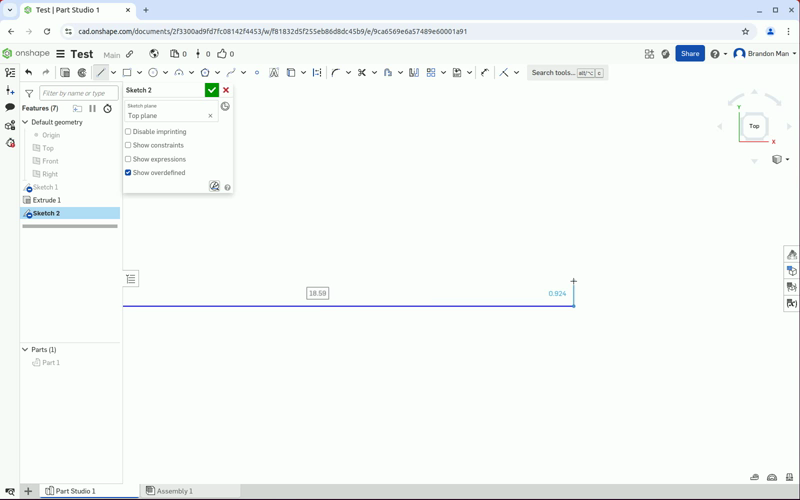
scroll(6)
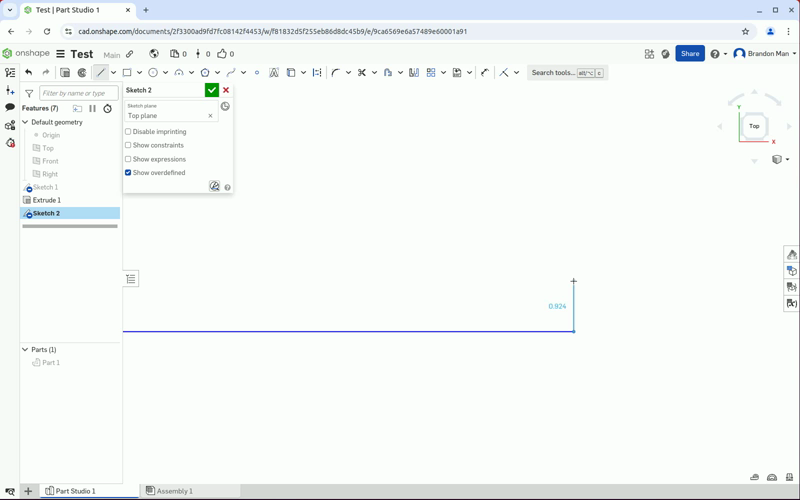
click(573, 280)
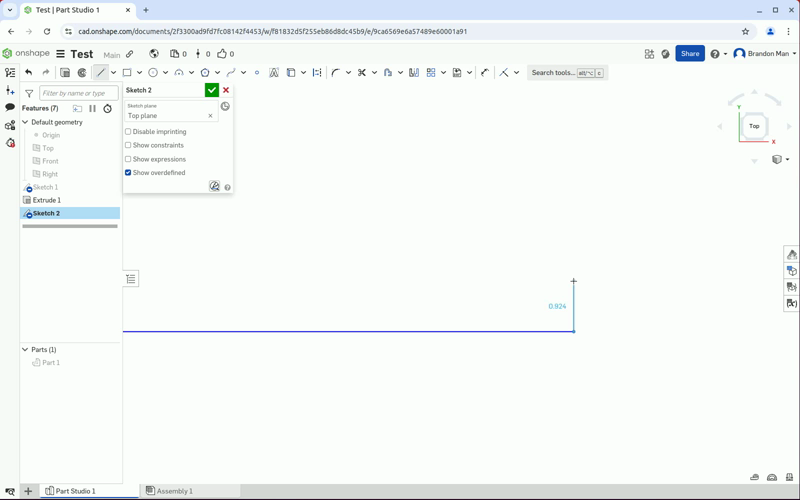
scroll(-6)
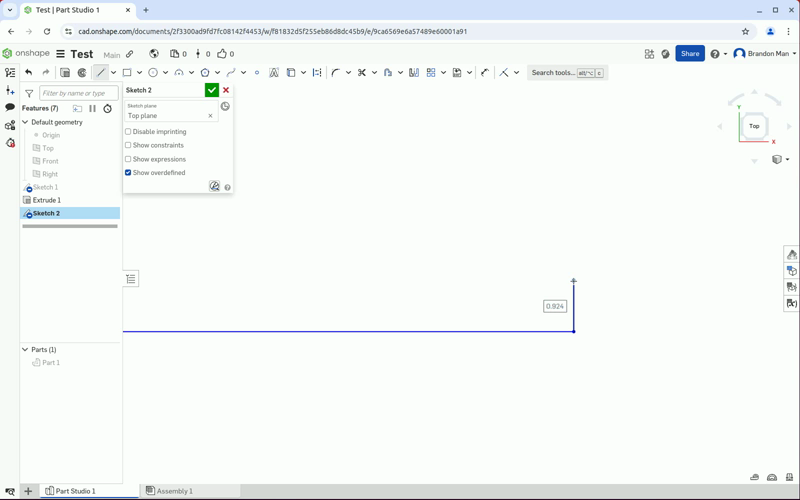
scroll(-6)
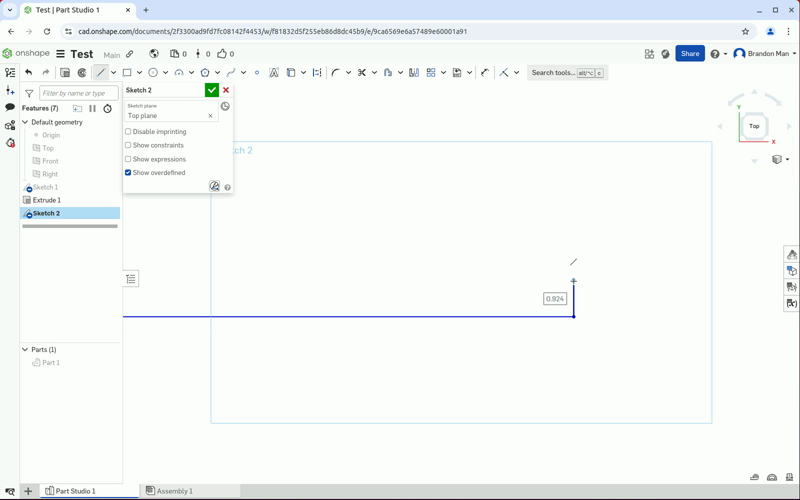
scroll(-6)
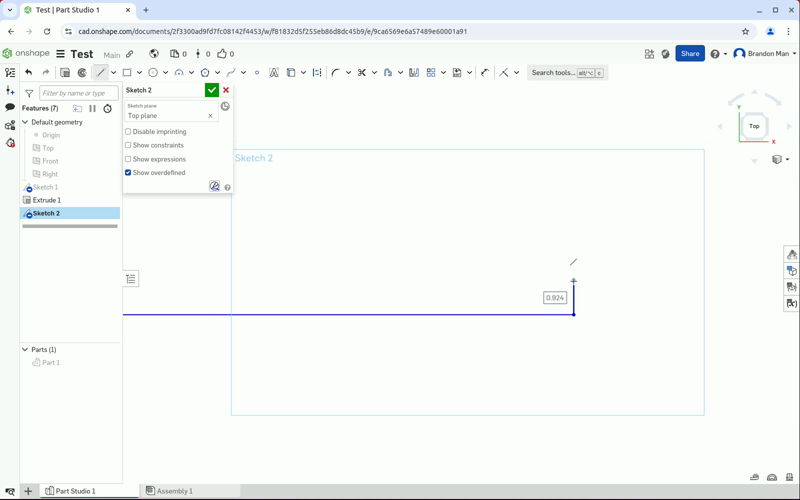
scroll(-6)
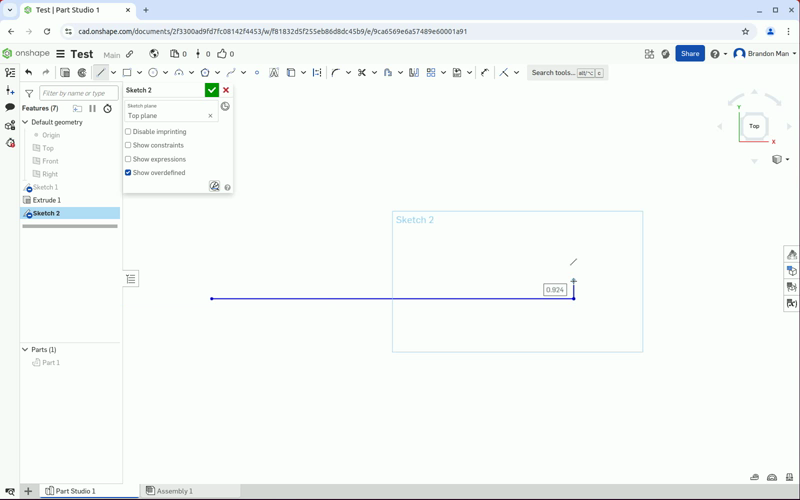
scroll(-6)
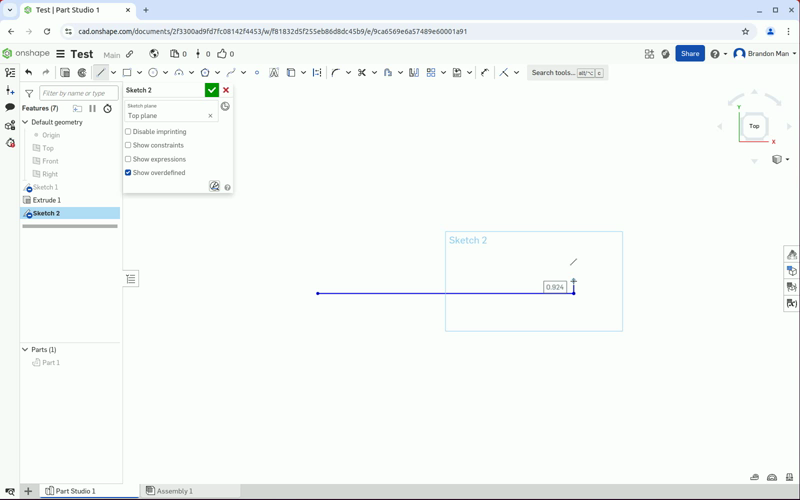
scroll(-6)
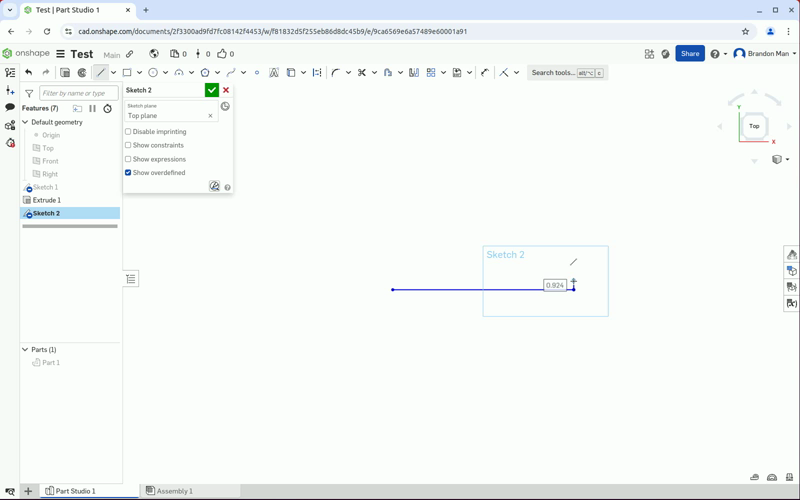
scroll(-6)
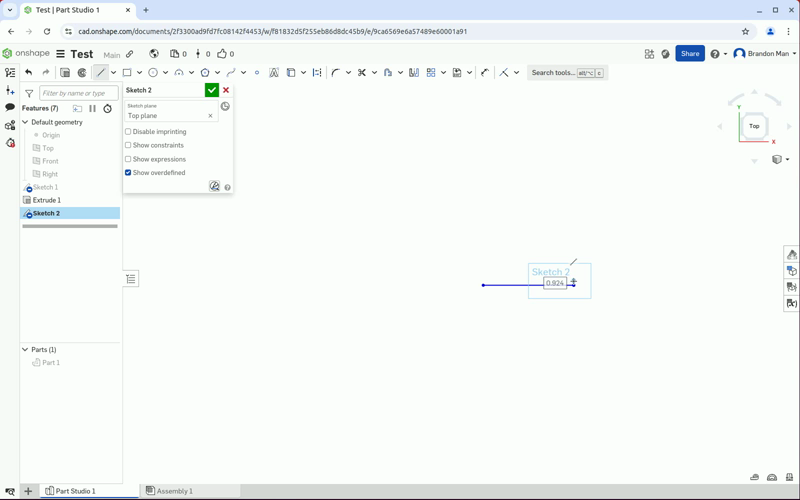
key_up(shift)
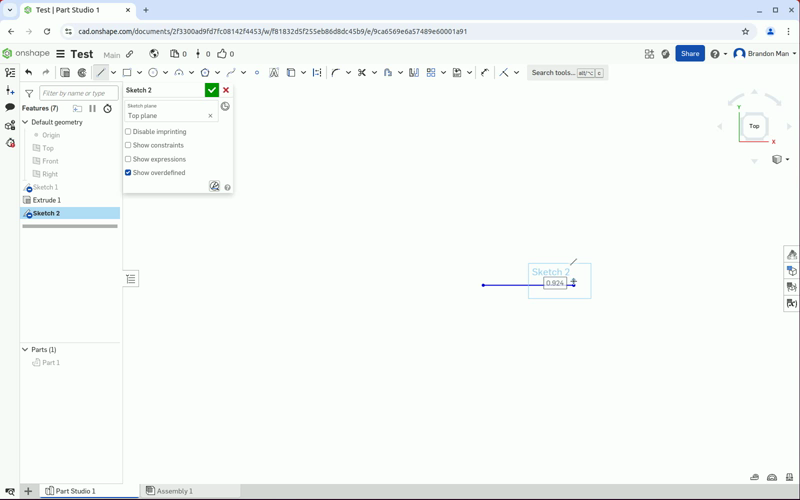
key_down(shift)
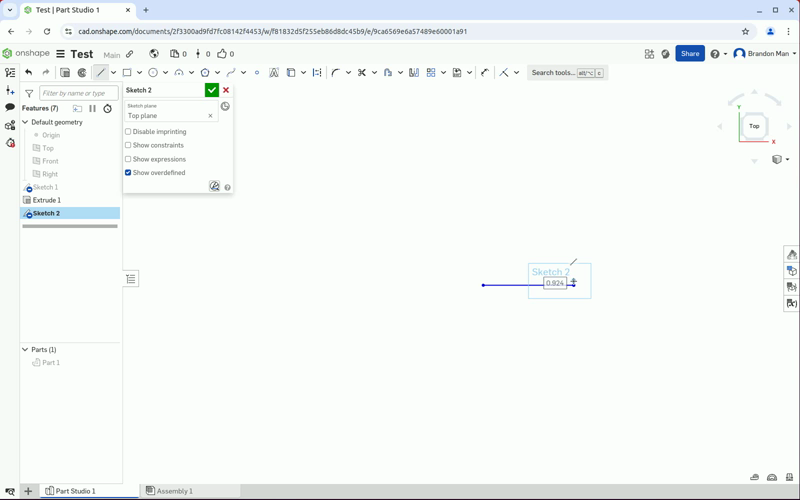
mouse_move(483, 280)
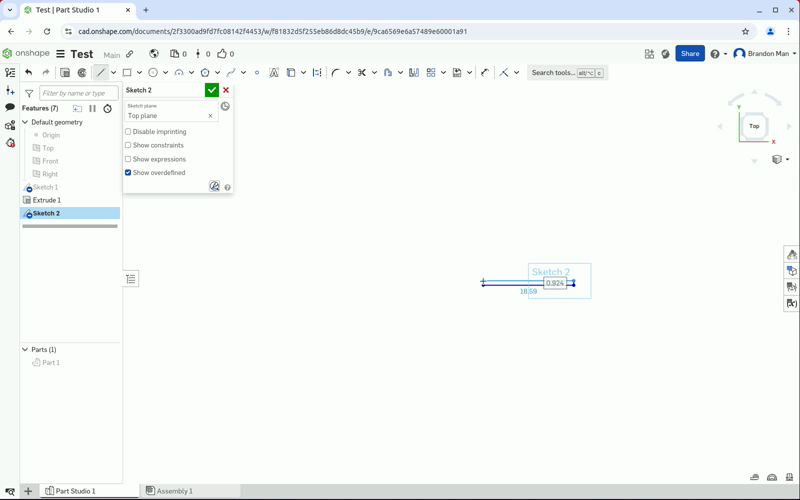
click(483, 280)
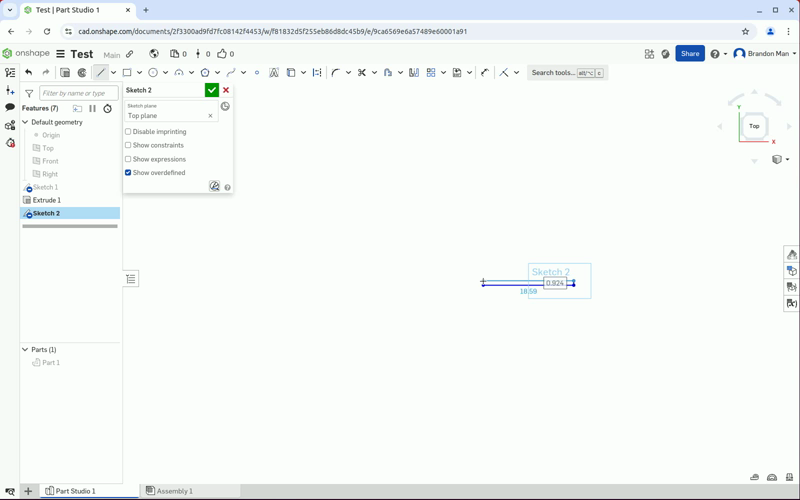
key_up(shift)
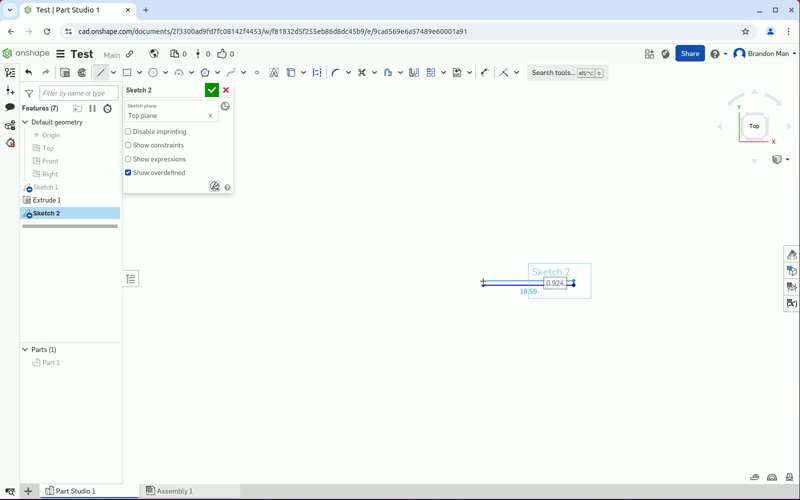
mouse_move(513, 280)
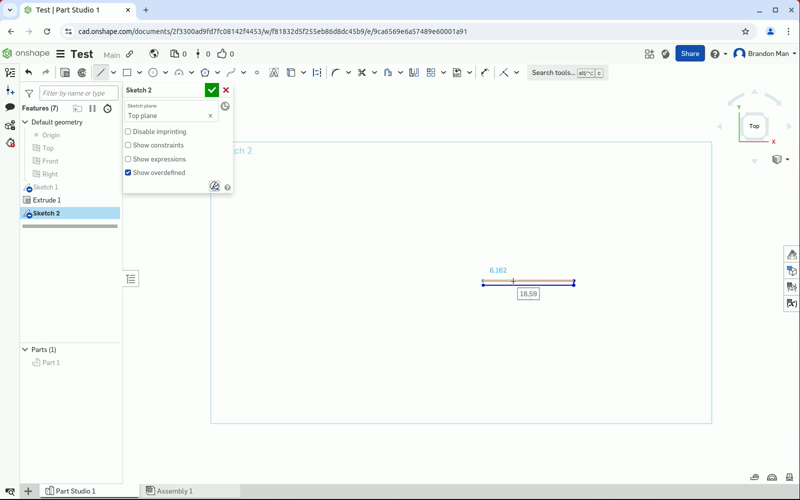
key_down(shift)
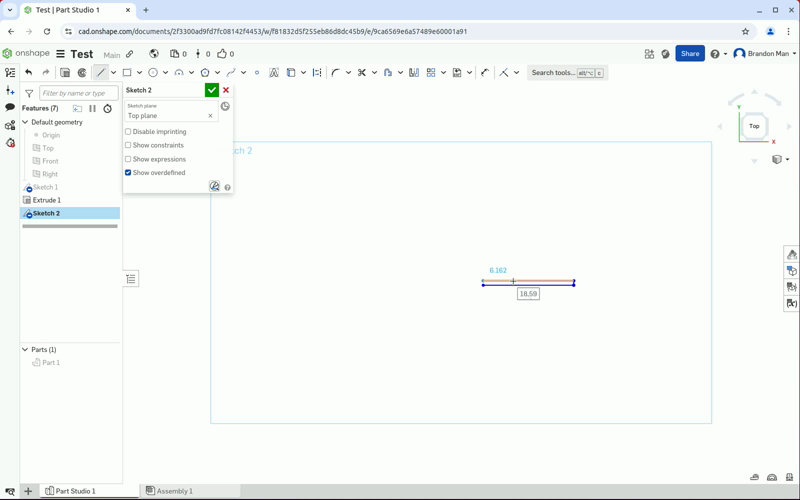
mouse_move(483, 285)
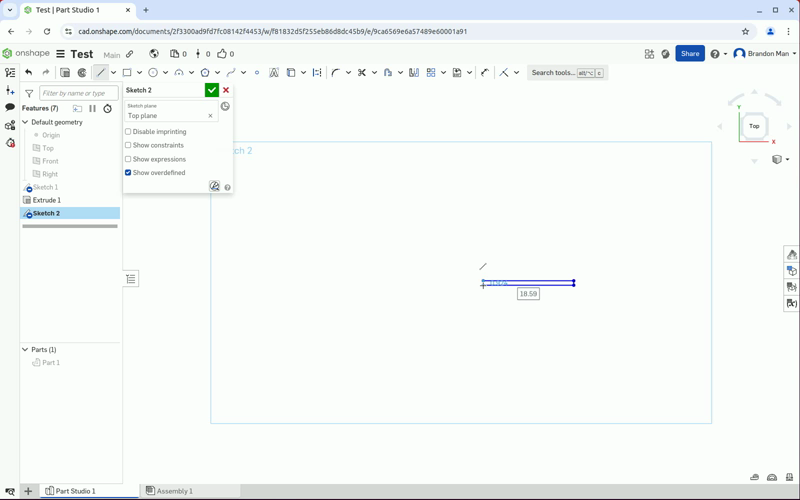
scroll(6)
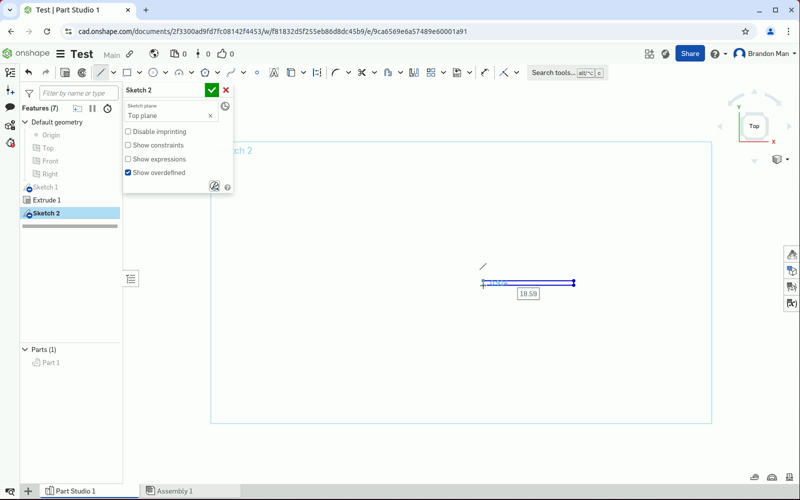
scroll(6)
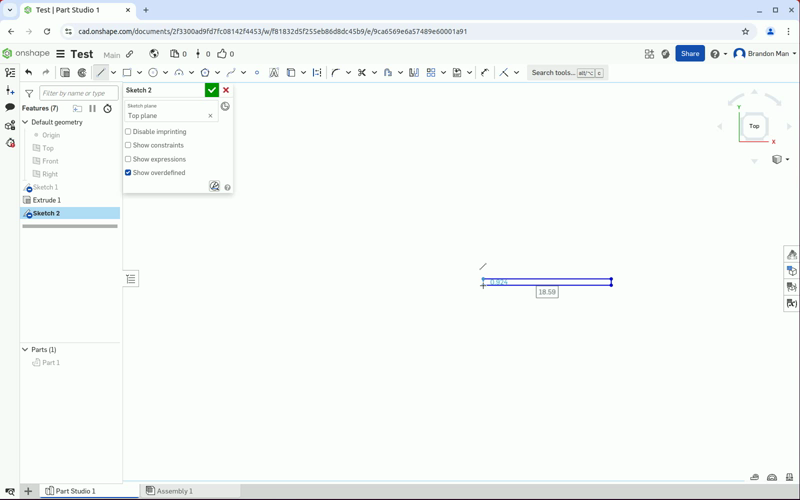
scroll(6)
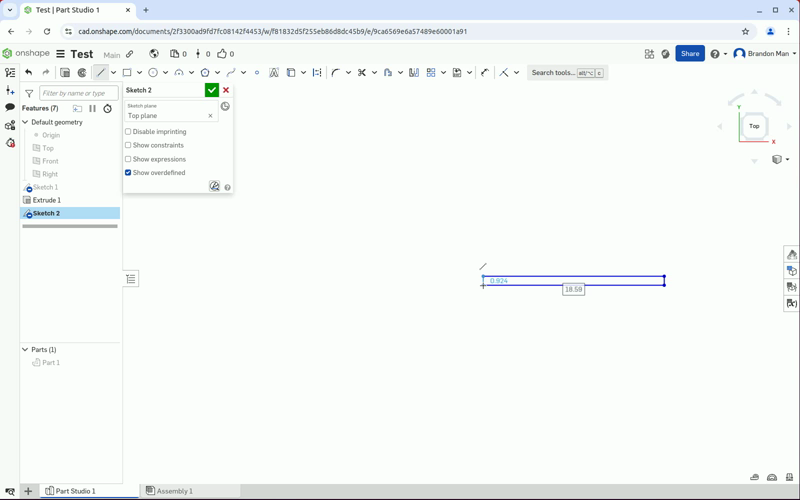
scroll(6)
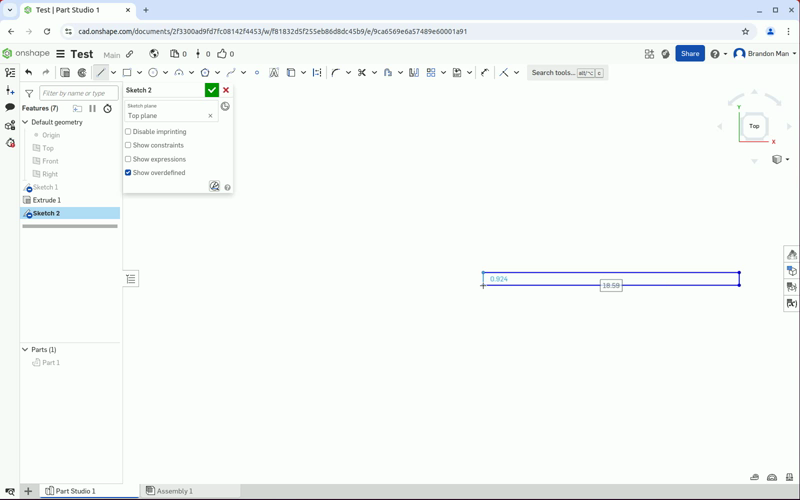
scroll(6)
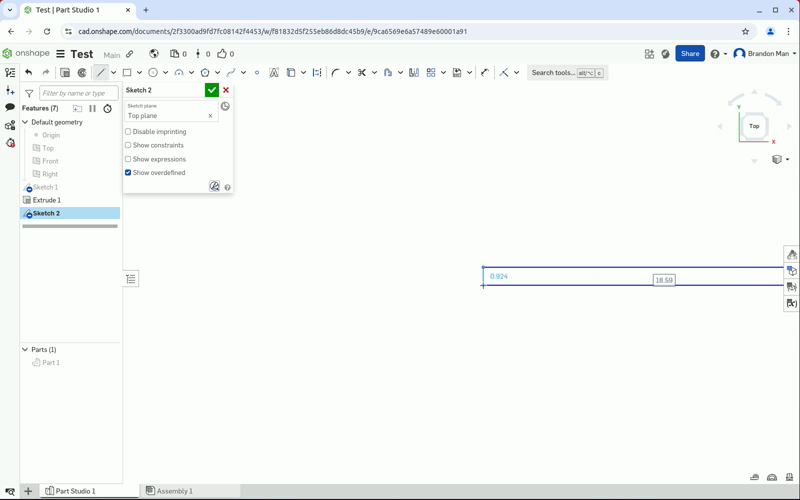
scroll(6)
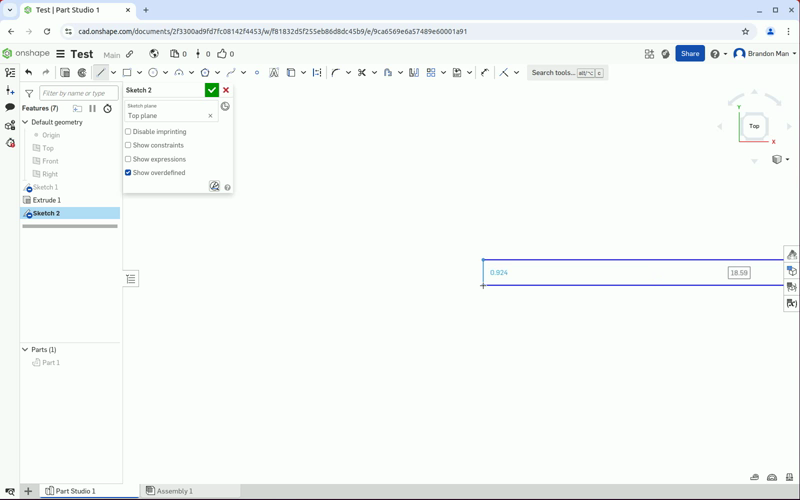
scroll(6)
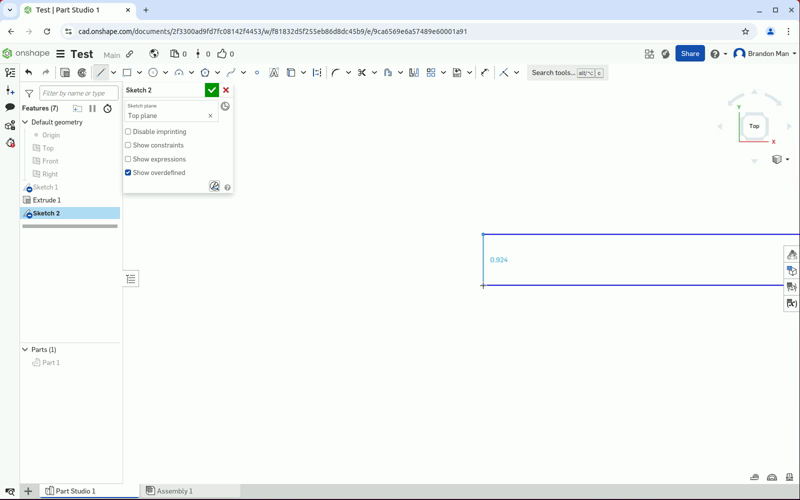
key_up(shift)
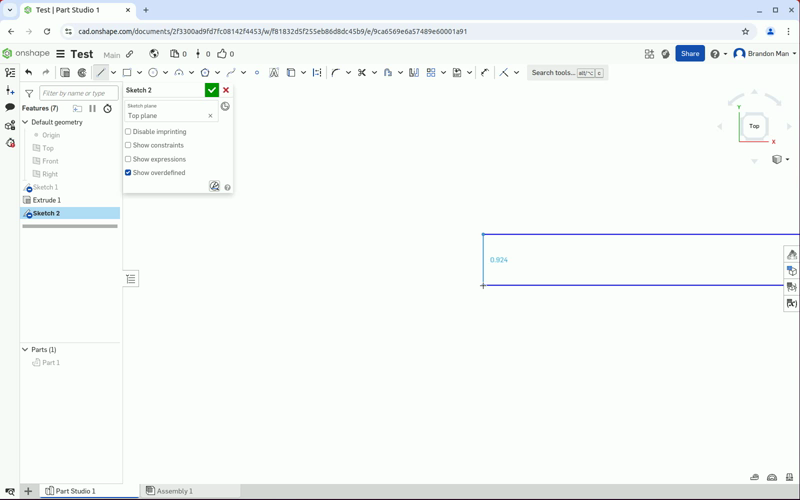
click(483, 285)
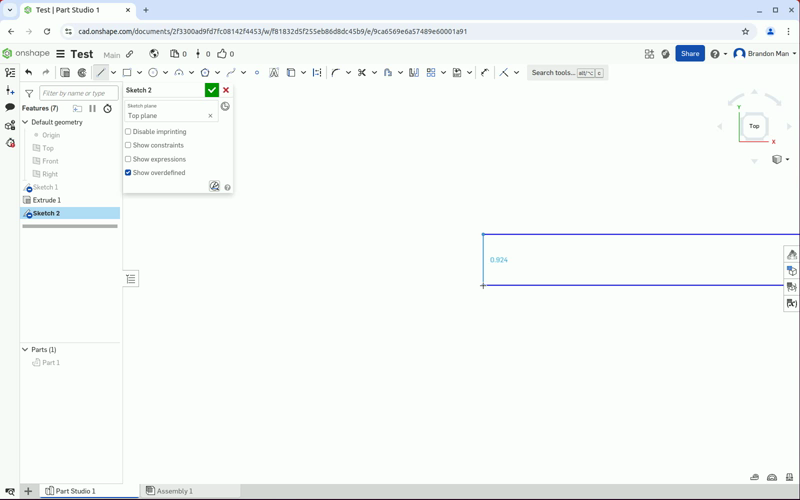
scroll(-6)
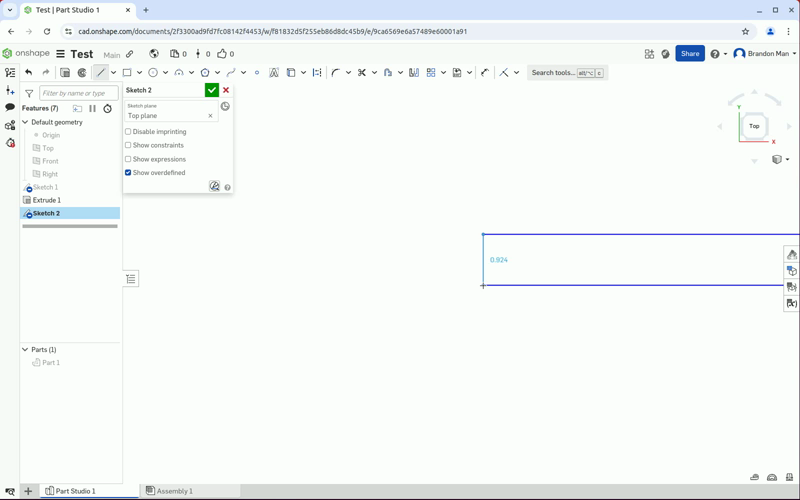
scroll(-6)
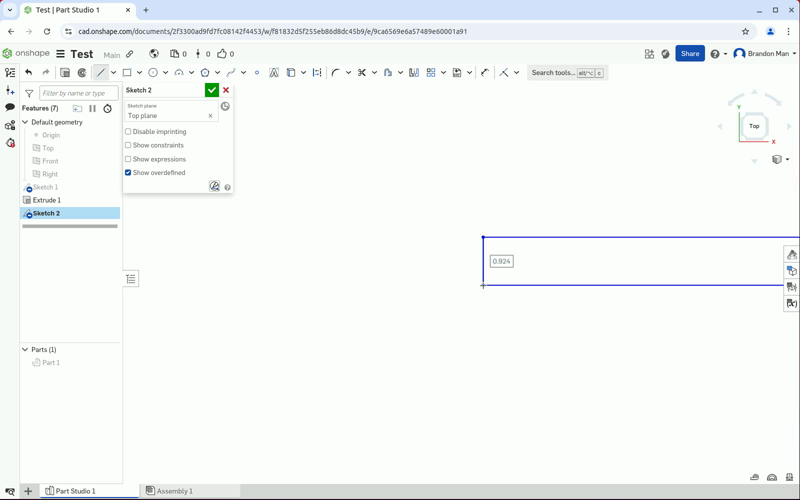
scroll(-6)
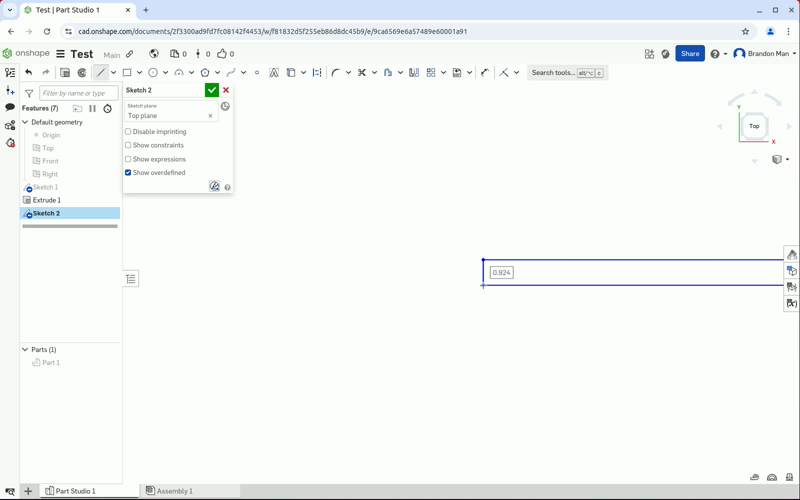
scroll(-6)
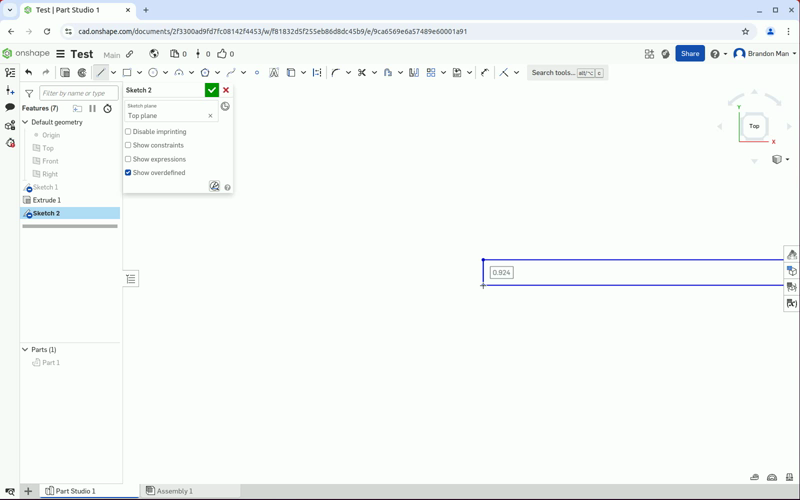
scroll(-6)
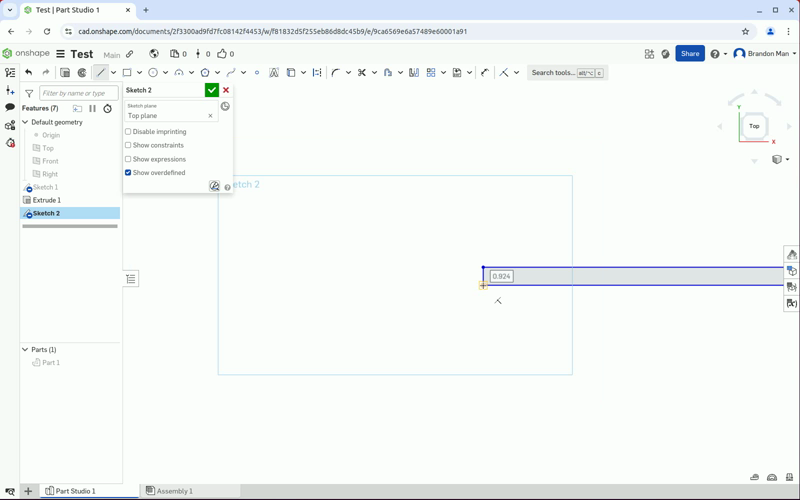
scroll(-6)
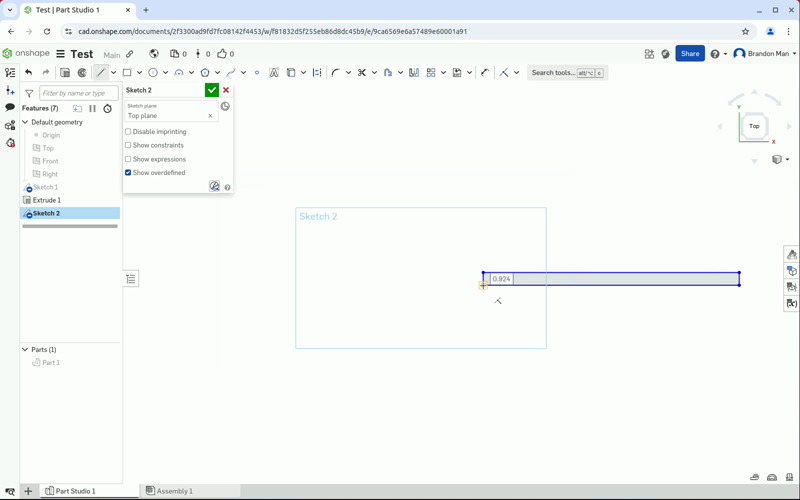
scroll(-6)
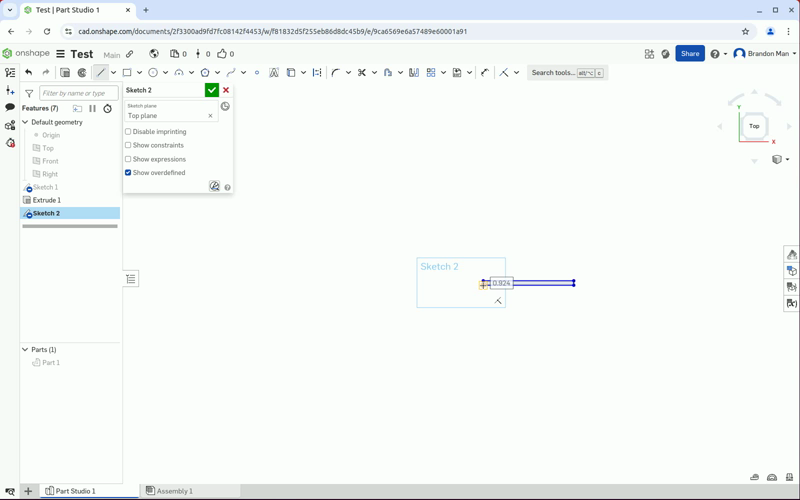
key(esc)
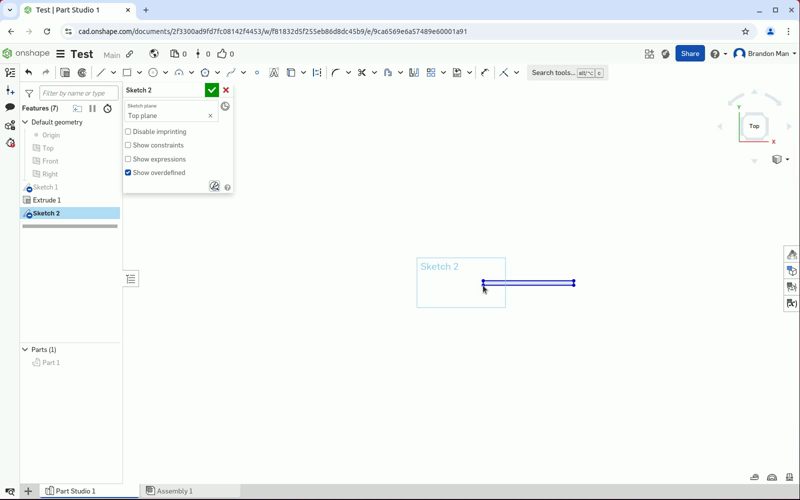
mouse_move(517, 281)
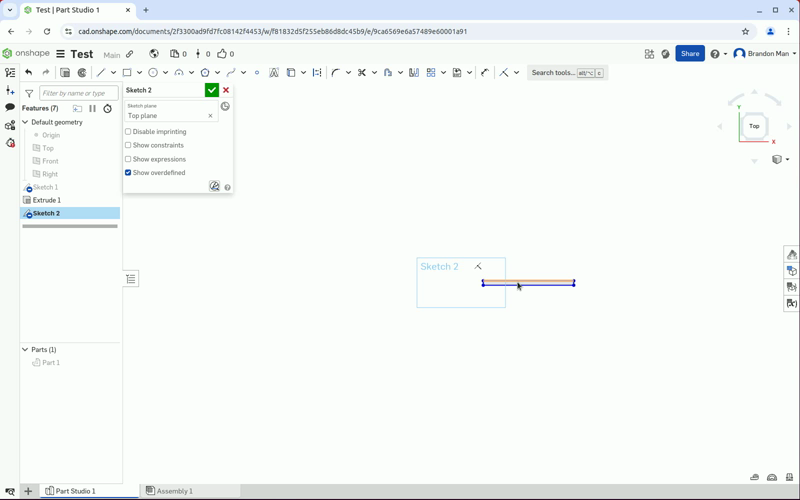
scroll(6)
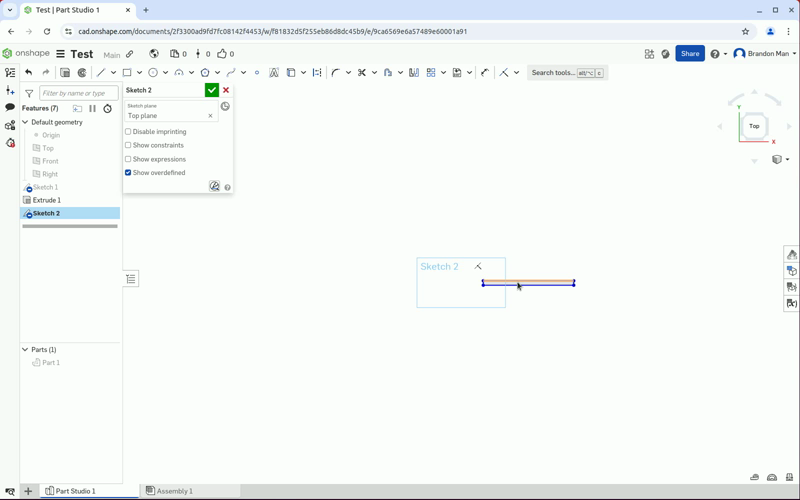
scroll(6)
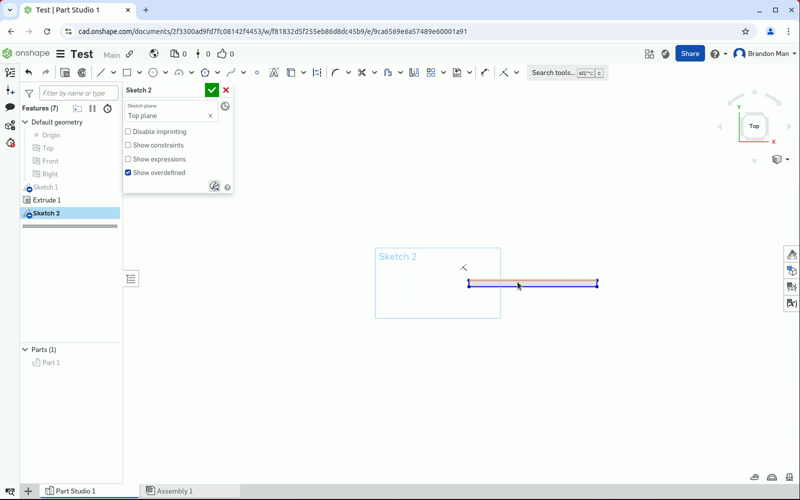
scroll(6)
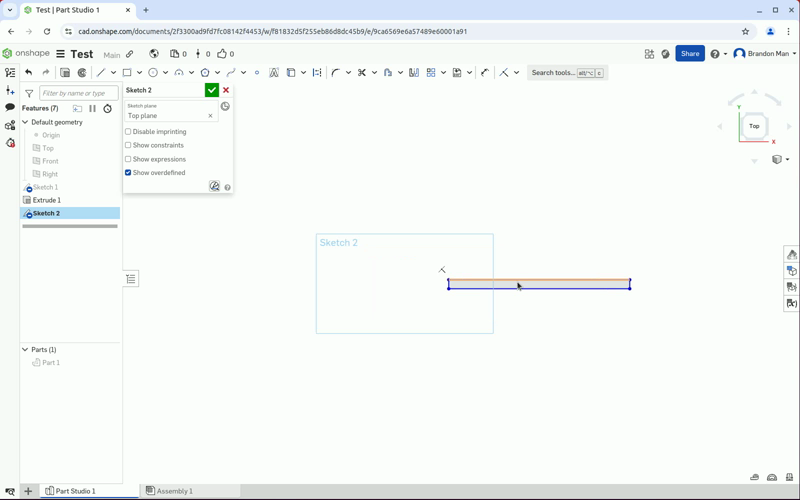
scroll(6)
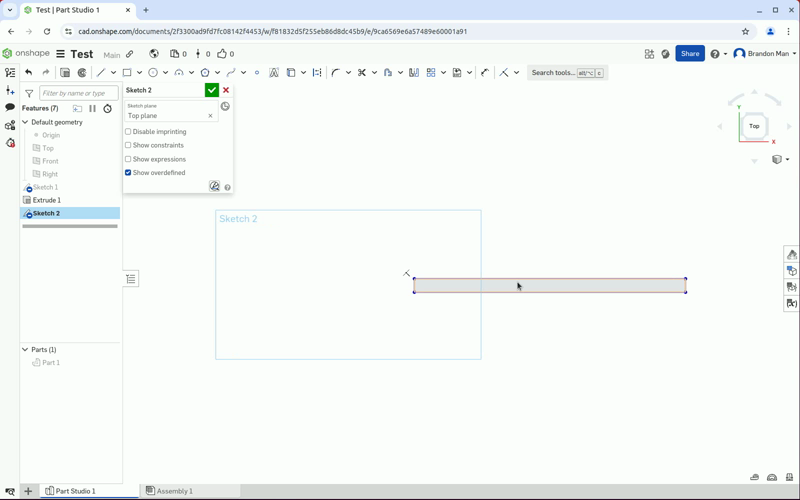
scroll(6)
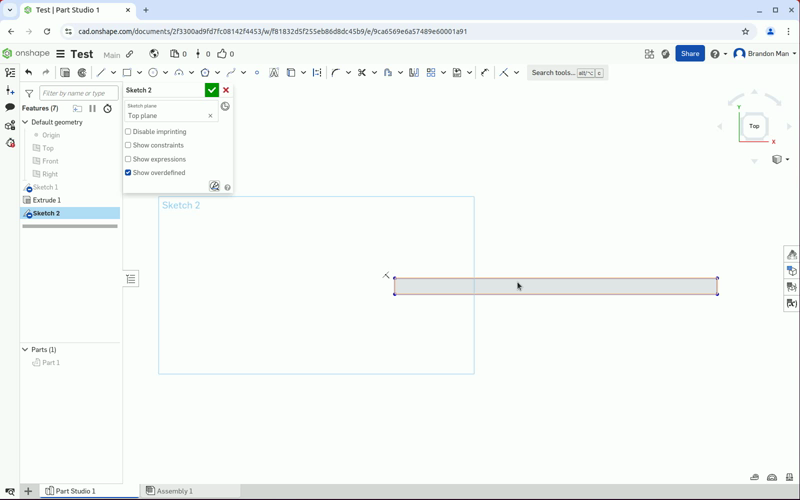
scroll(6)
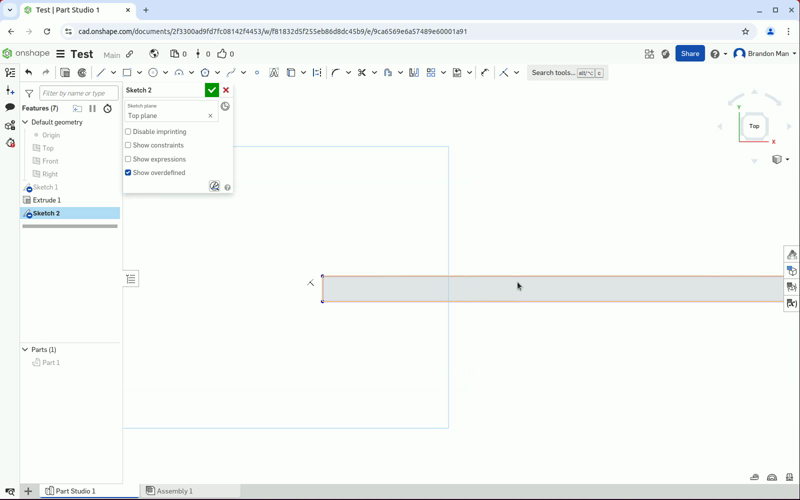
scroll(6)
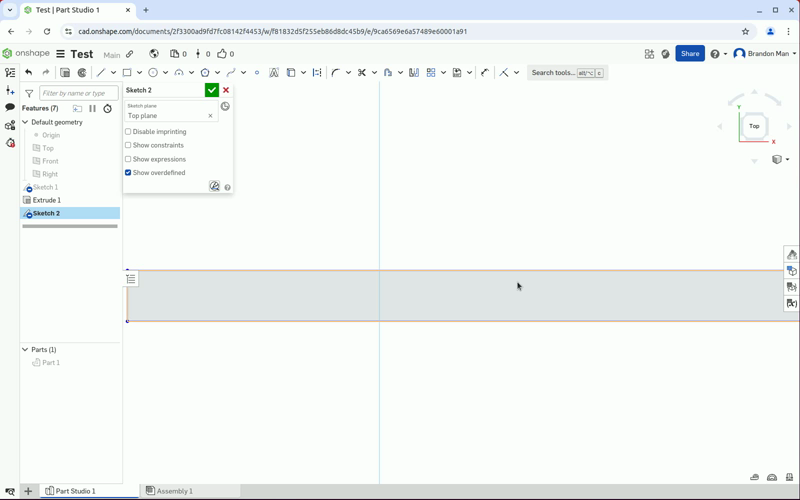
click(517, 281)
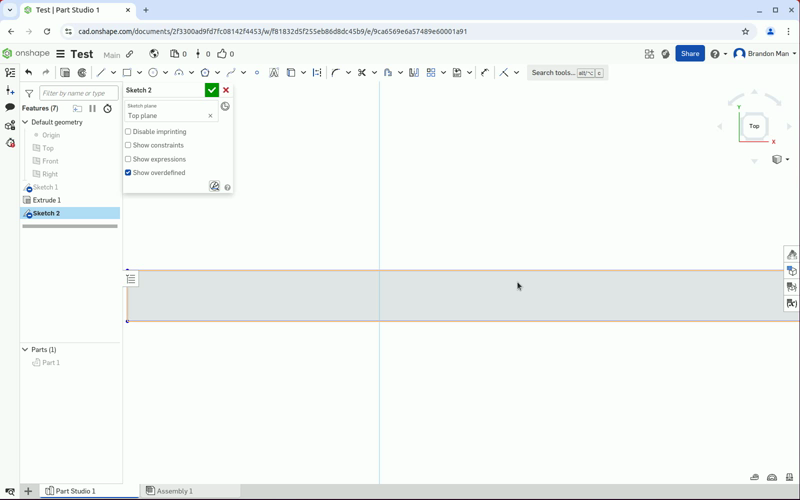
scroll(-6)
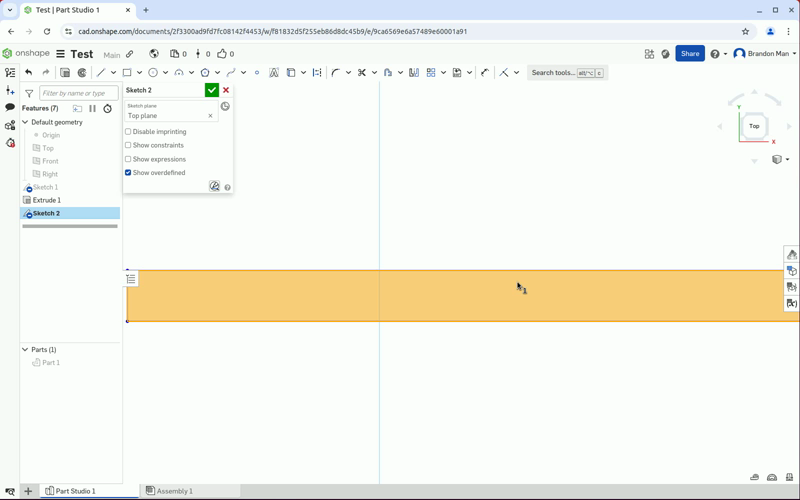
scroll(-6)
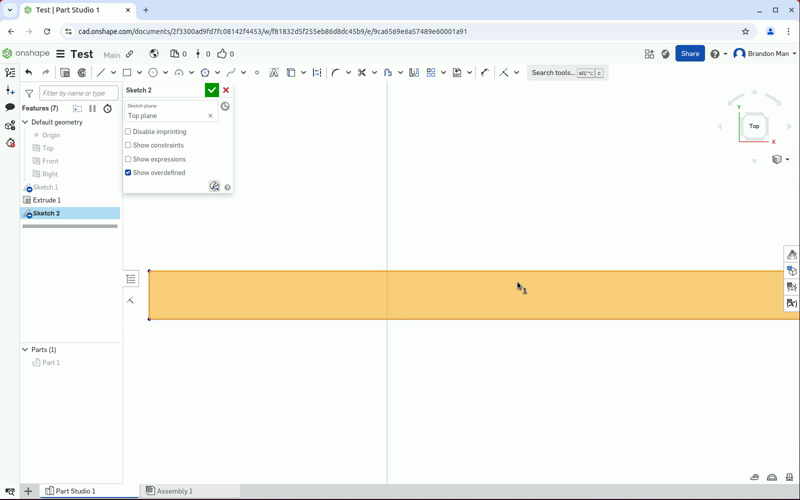
scroll(-6)
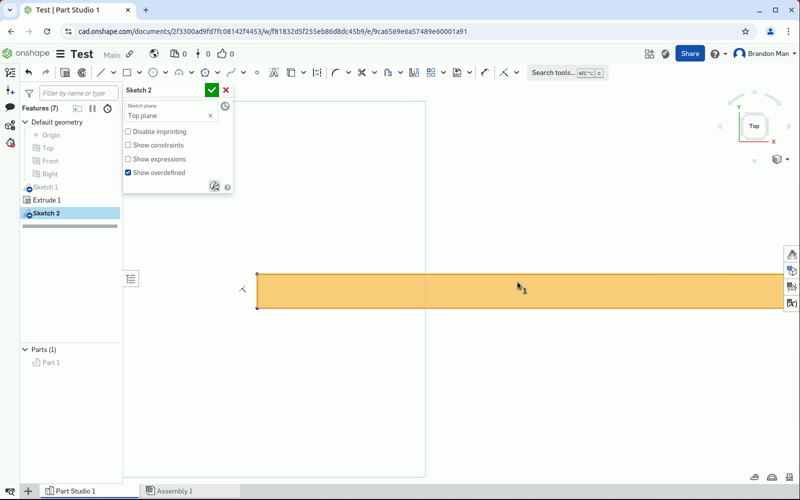
scroll(-6)
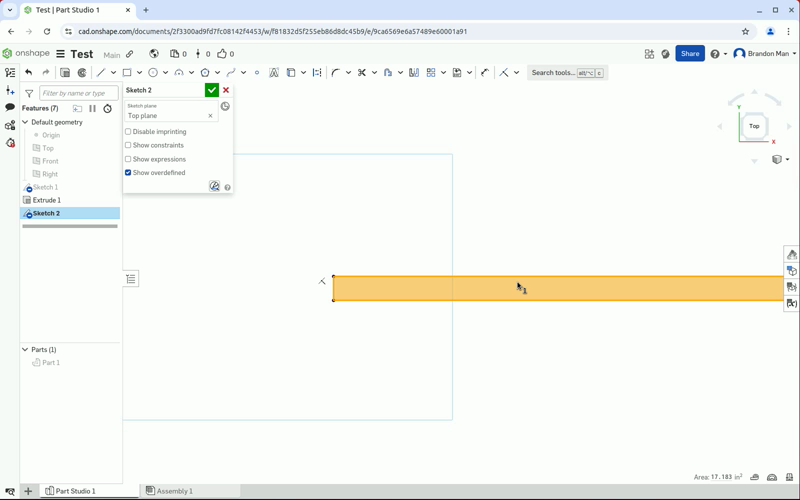
scroll(-6)
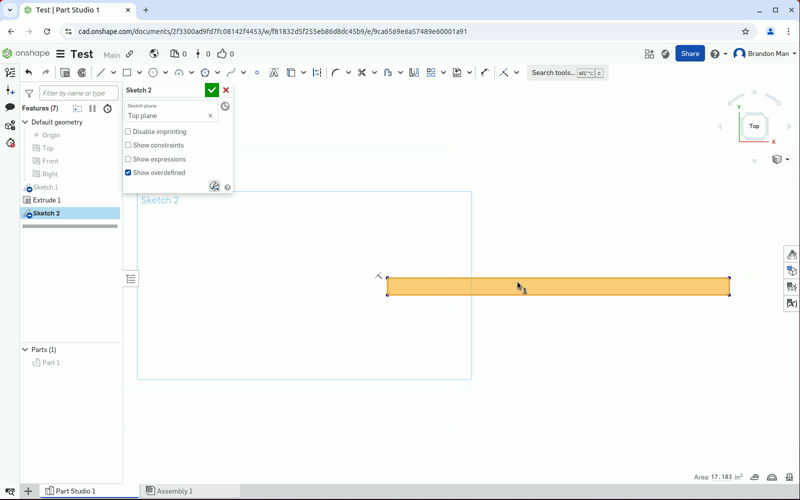
scroll(-6)
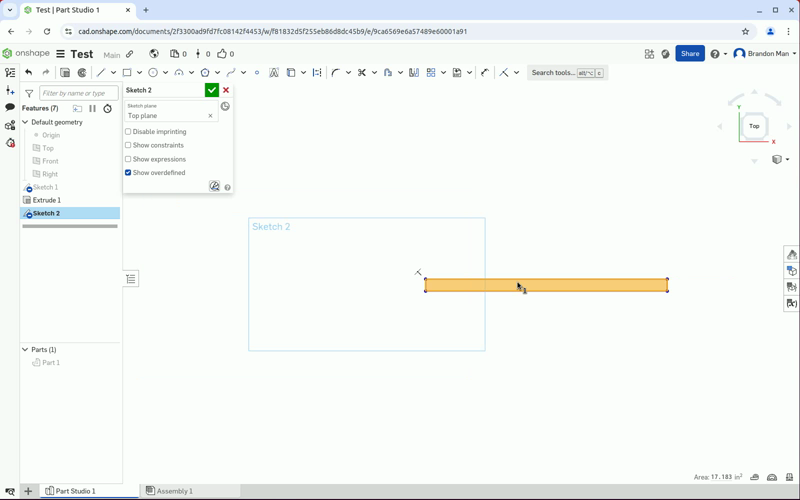
scroll(-6)
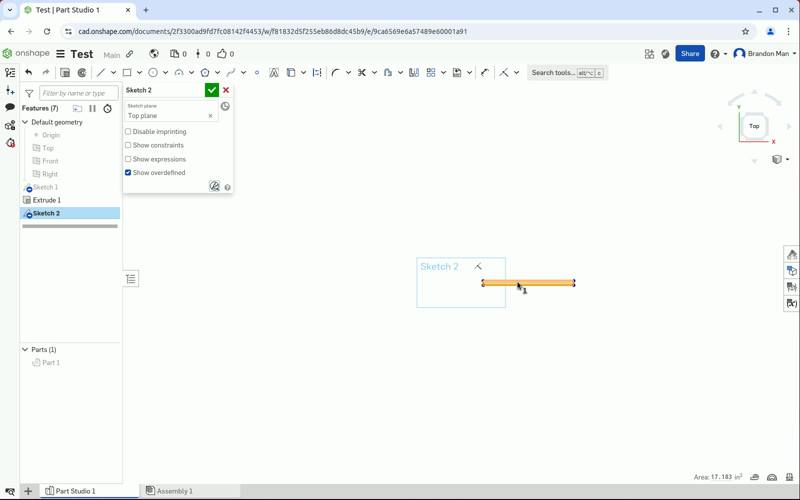
mouse_move(73, 352)
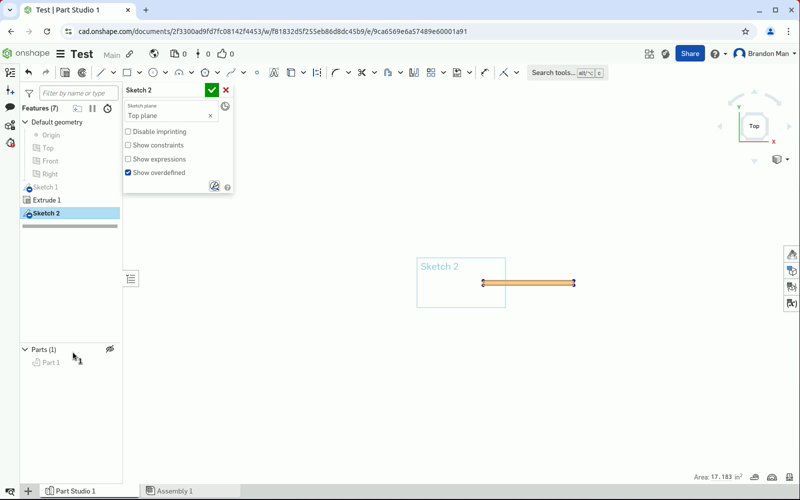
key(shift+y)
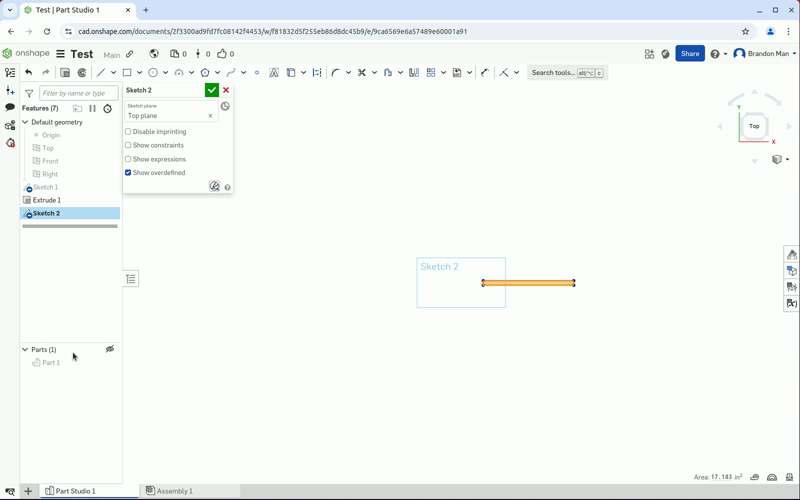
key(shift+e)
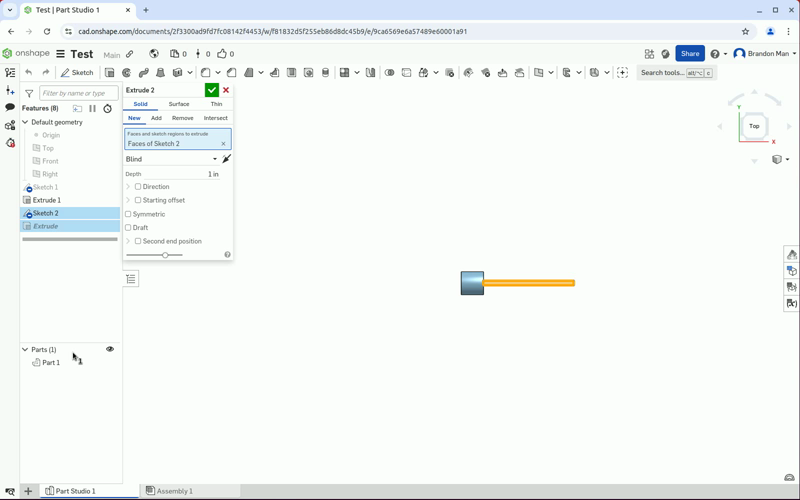
mouse_move(143, 106)
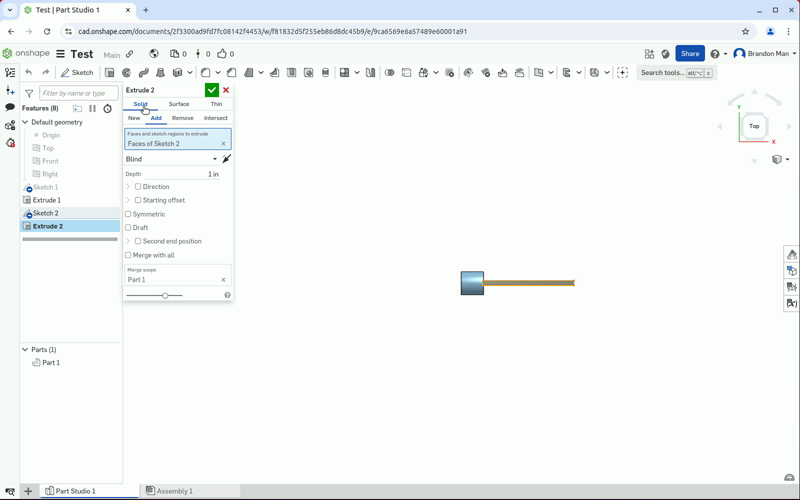
click(143, 106)
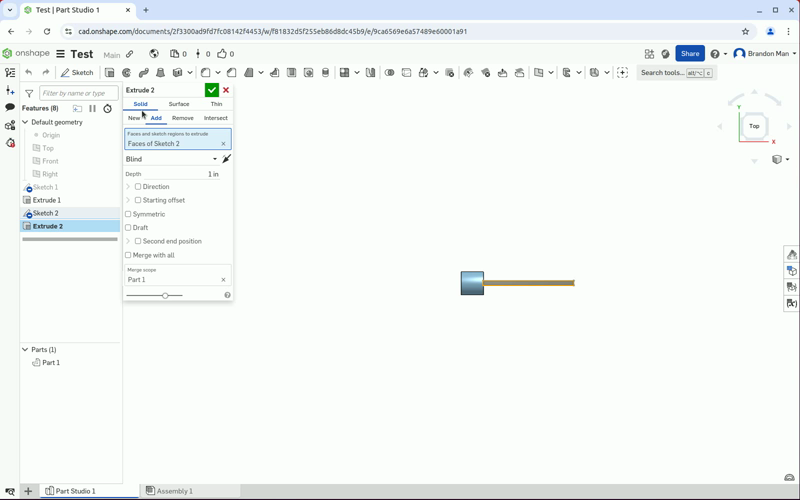
mouse_move(137, 120)
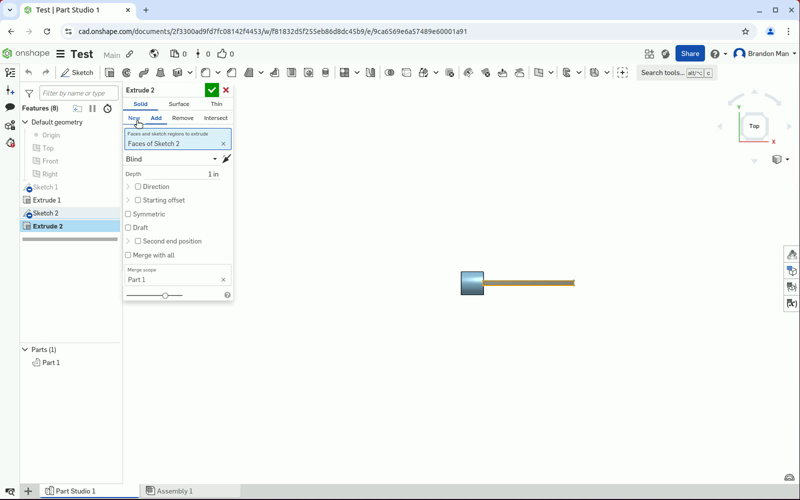
click(137, 120)
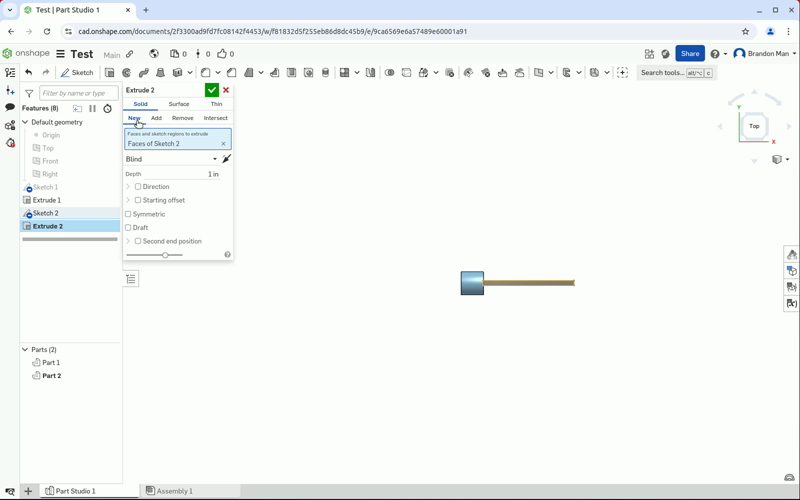
key(tab, 4)
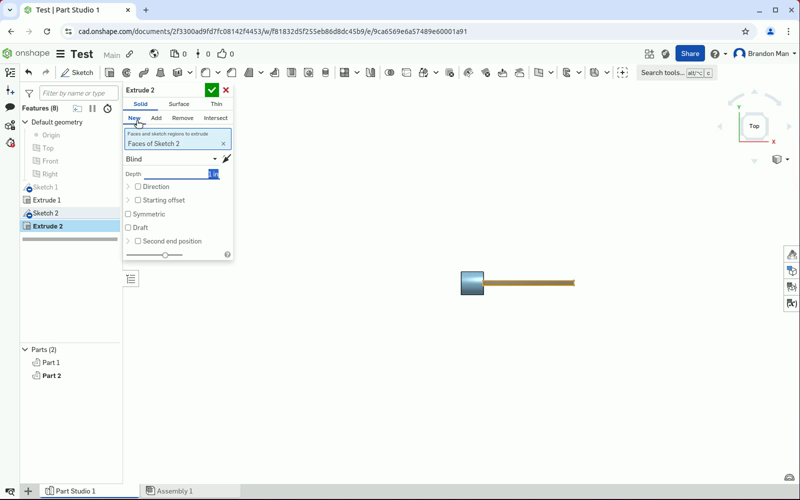
text(0.962)
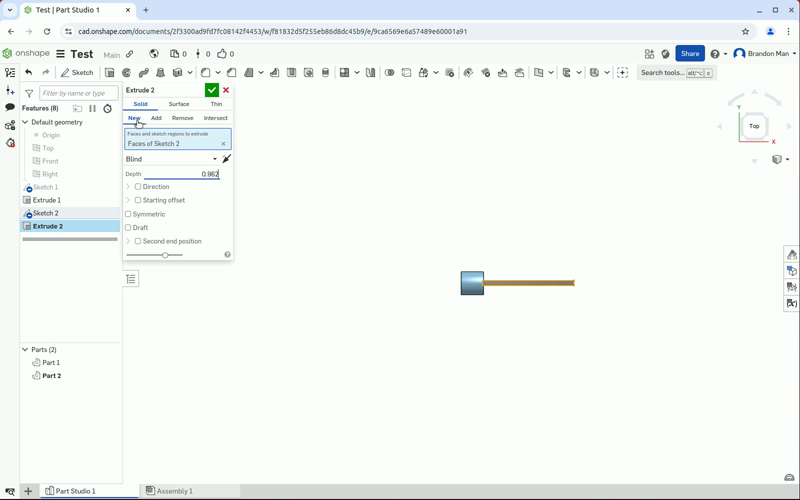
key(tab, 3)
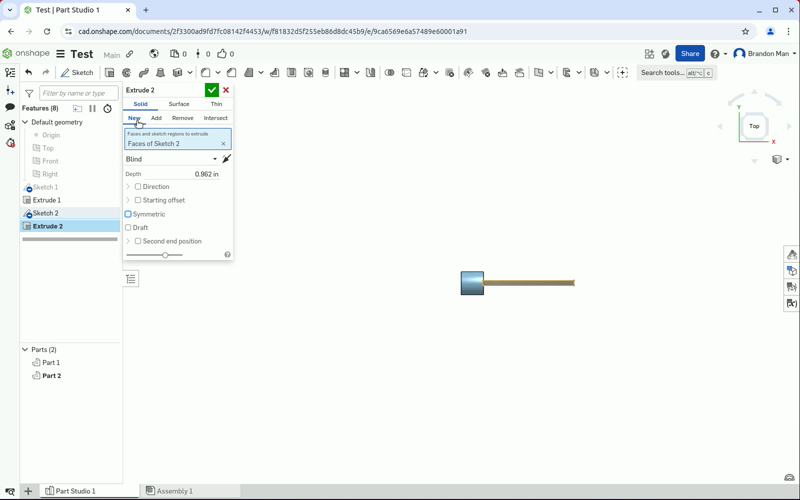
key(space)
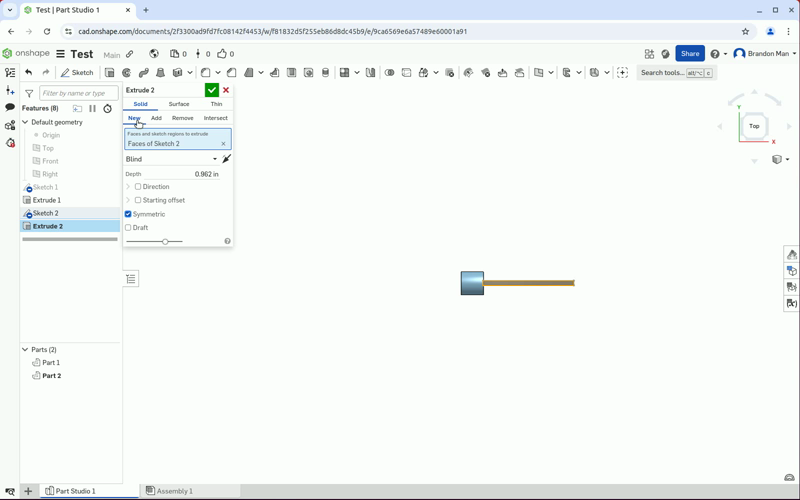
key(enter)
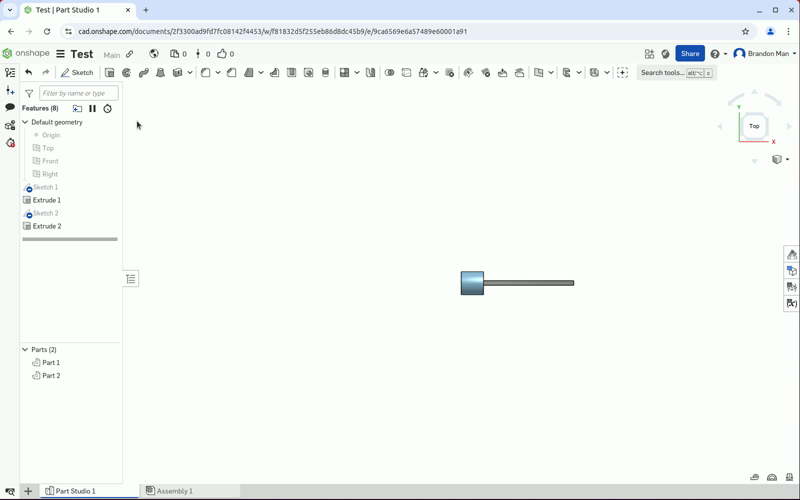
key(shift+h)
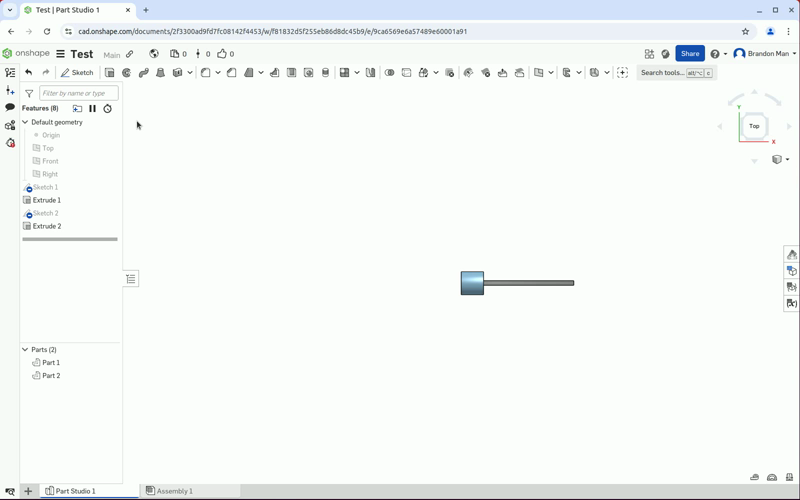
key(shift+h)
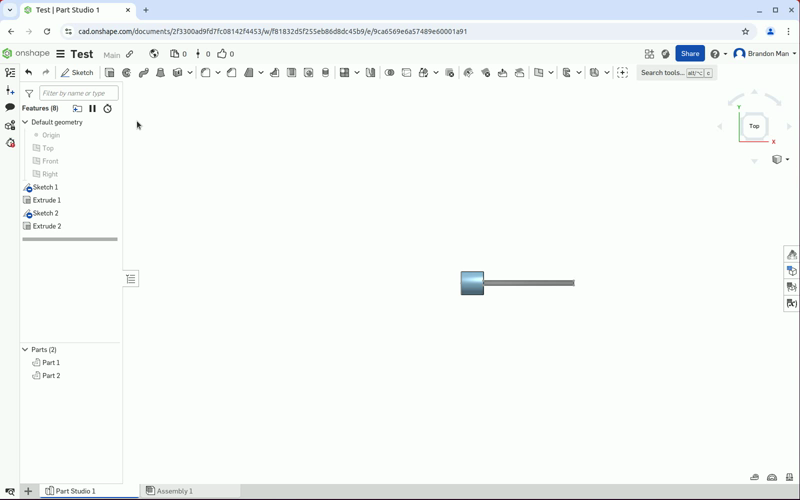
key(shift+7)
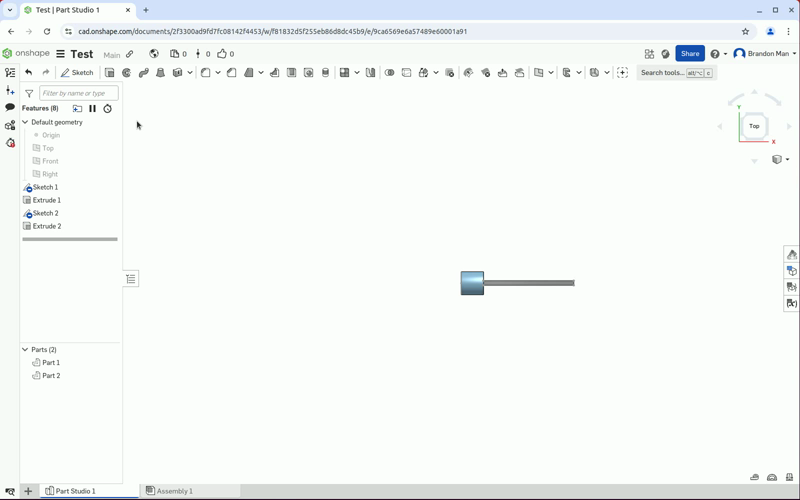
key(up, 3)
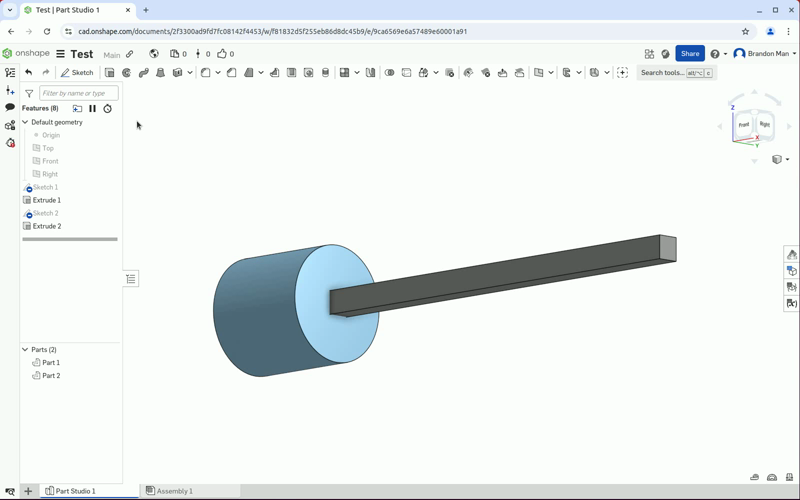
key(left, 3)
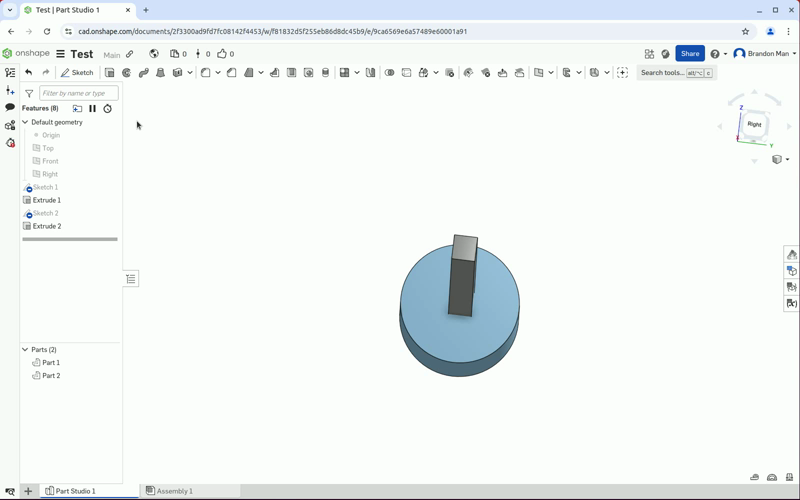
key(right, 3)
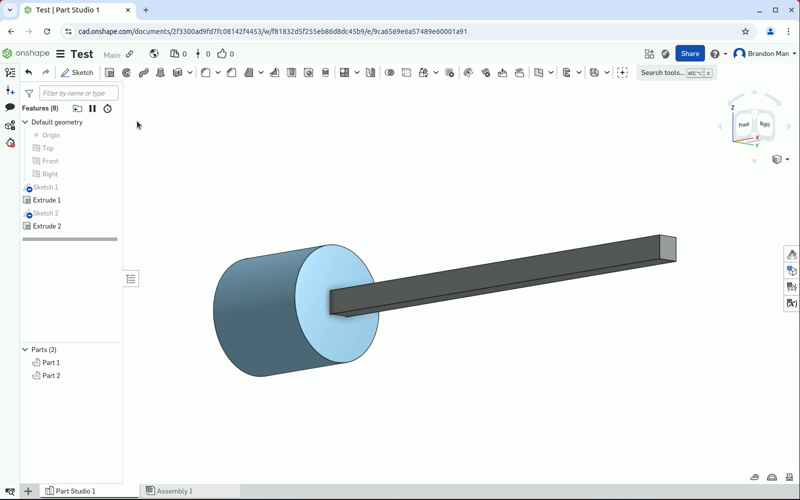
key(down, 3)
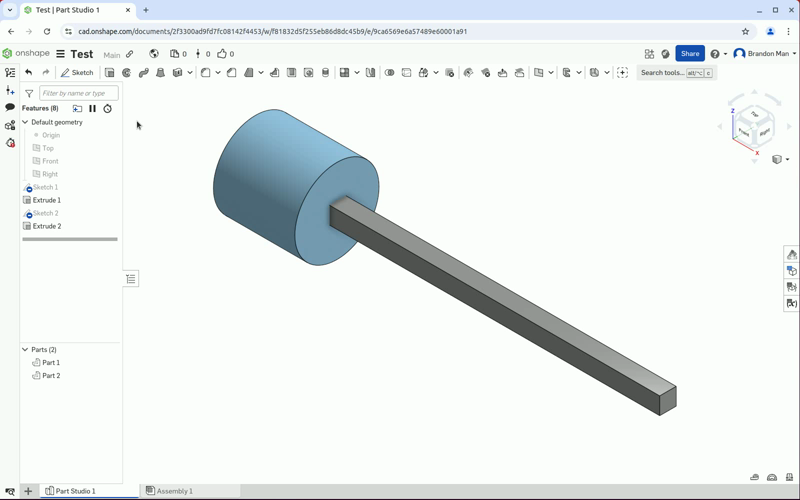
mouse_move(73, 189)
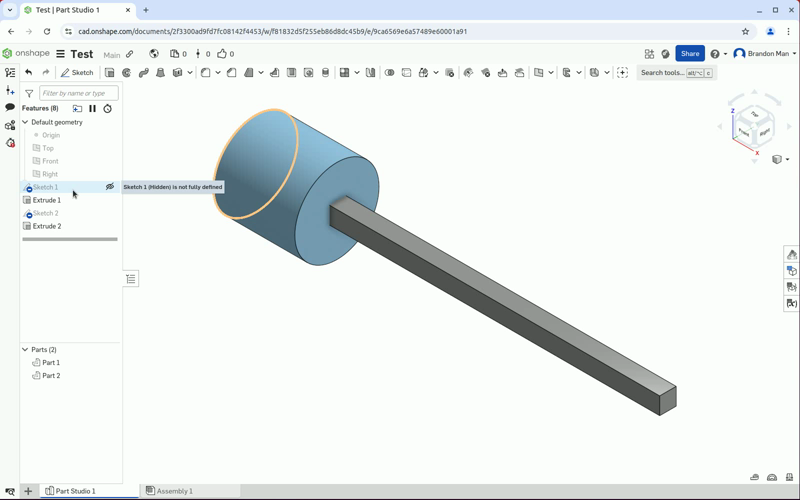
click(73, 189)